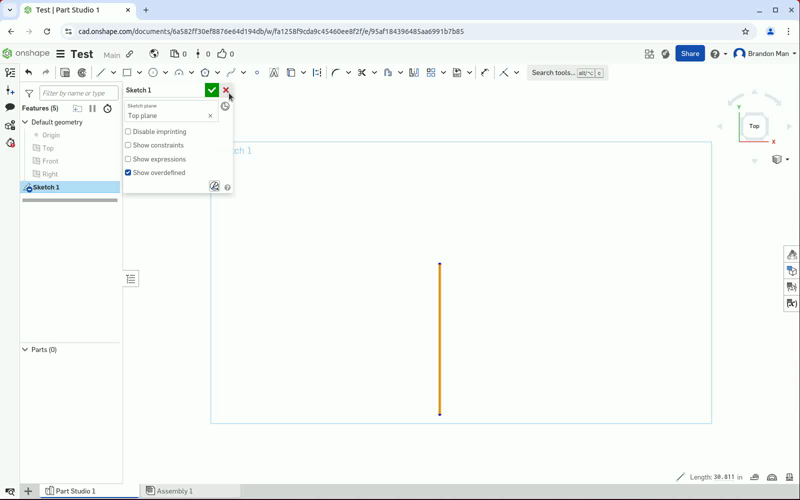
key(shift+h)
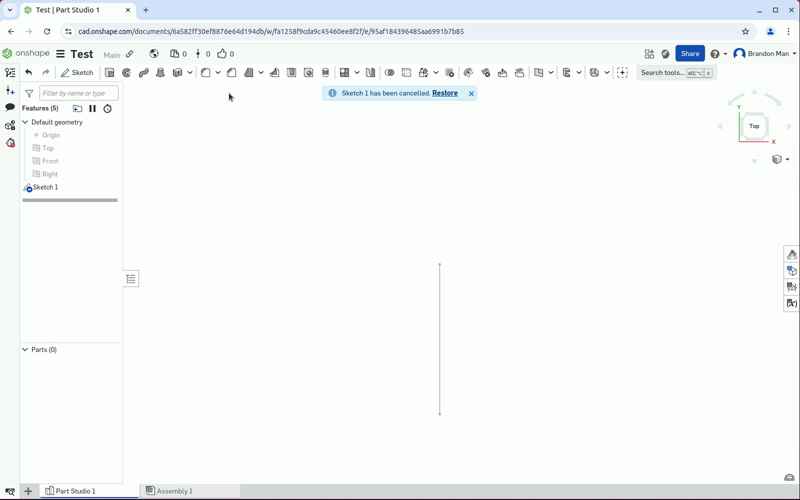
mouse_move(73, 352)
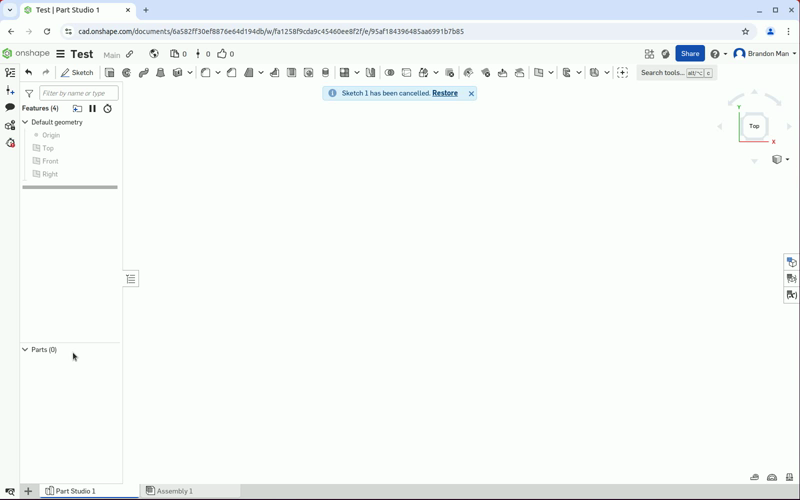
key(y)
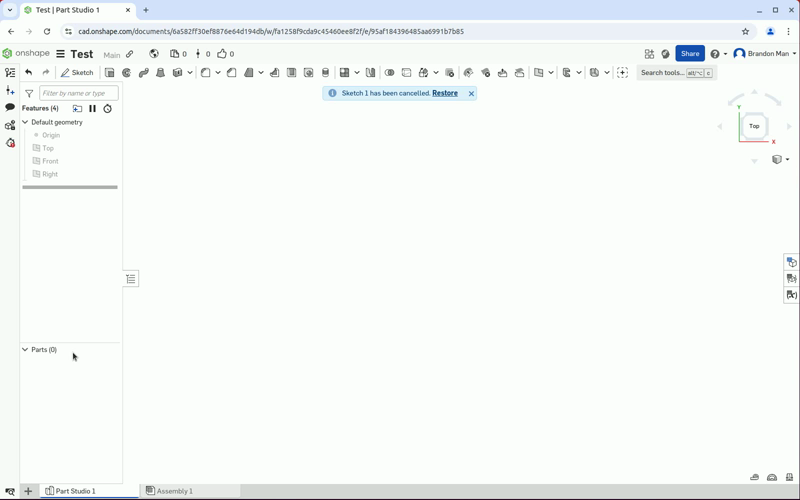
key(shift+p)
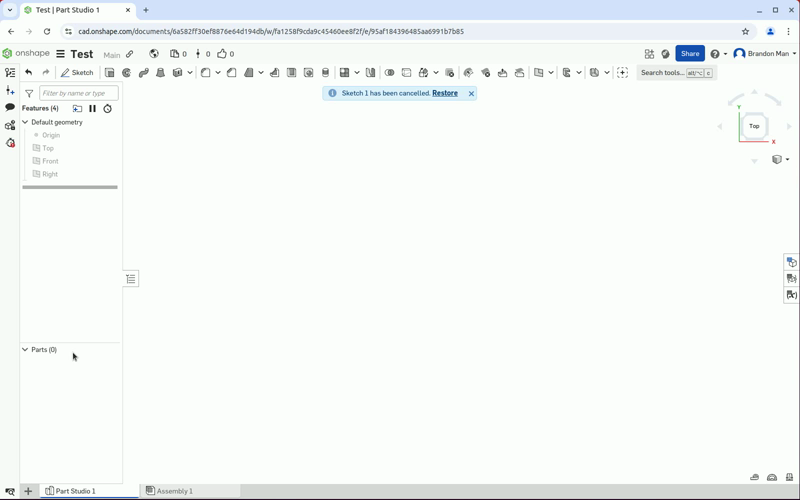
key(space)
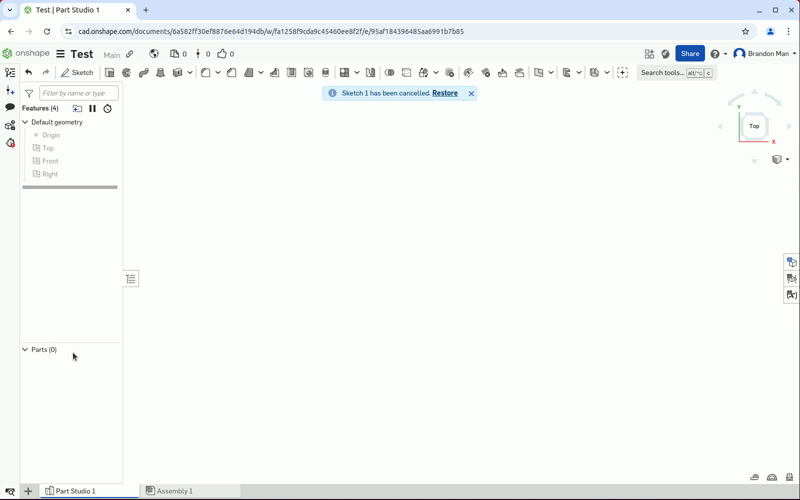
key_down(shift)
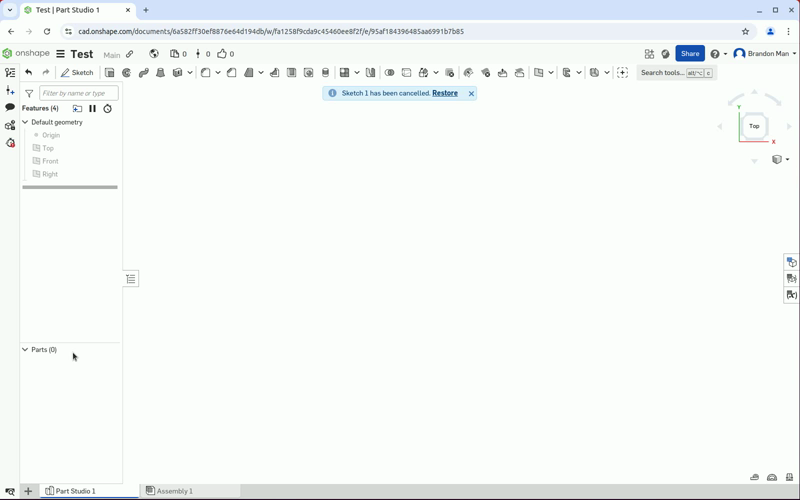
key(up)
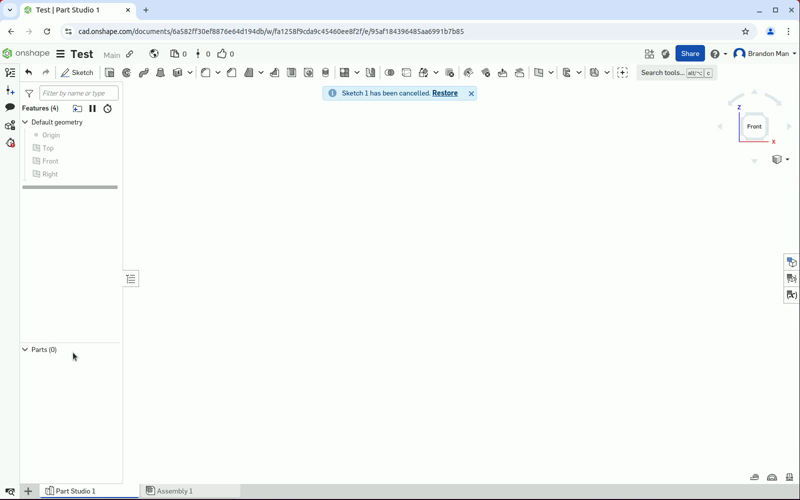
key_up(shift)
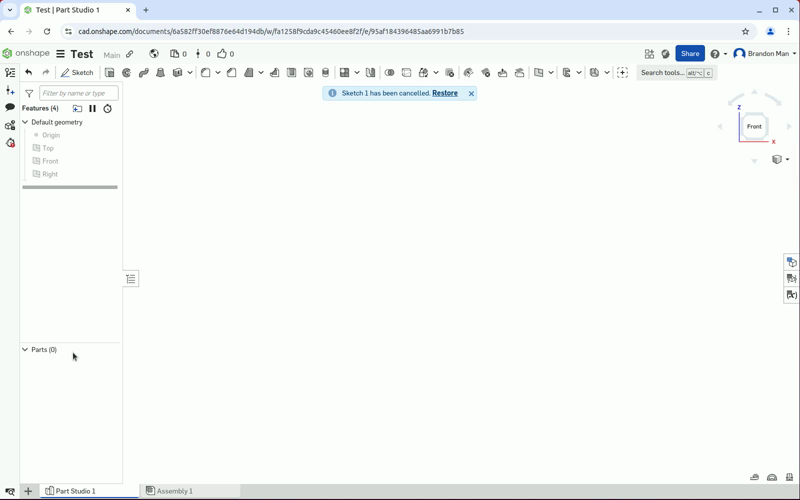
mouse_move(73, 352)
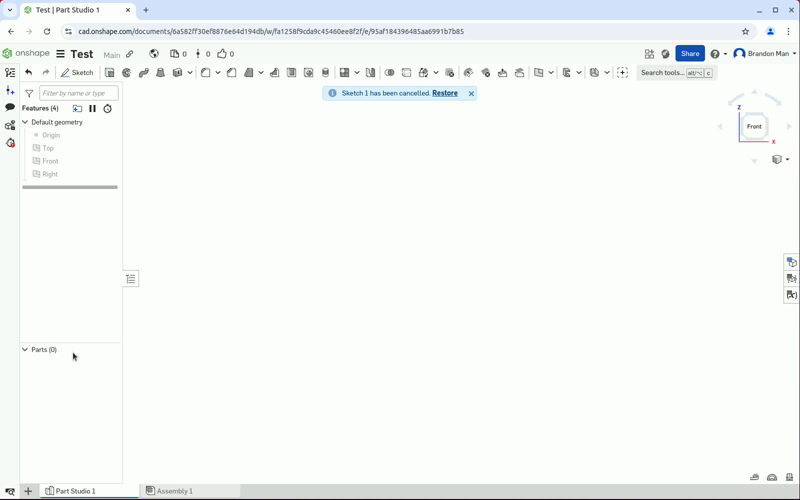
key(shift+y)
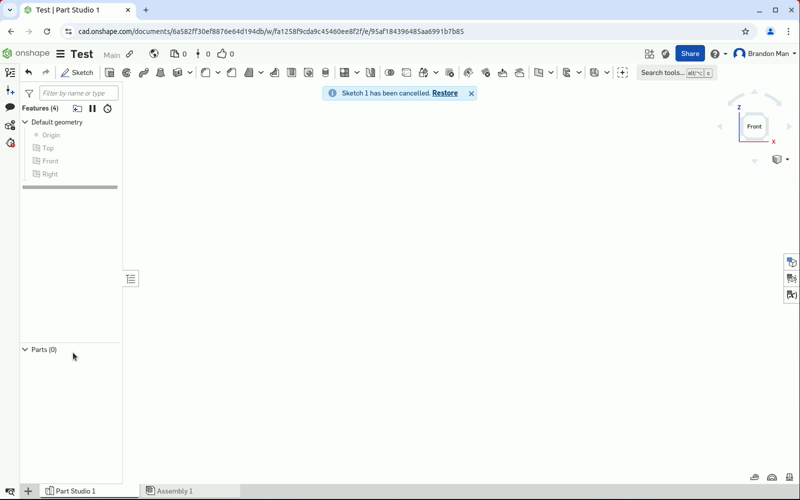
key(shift+s)
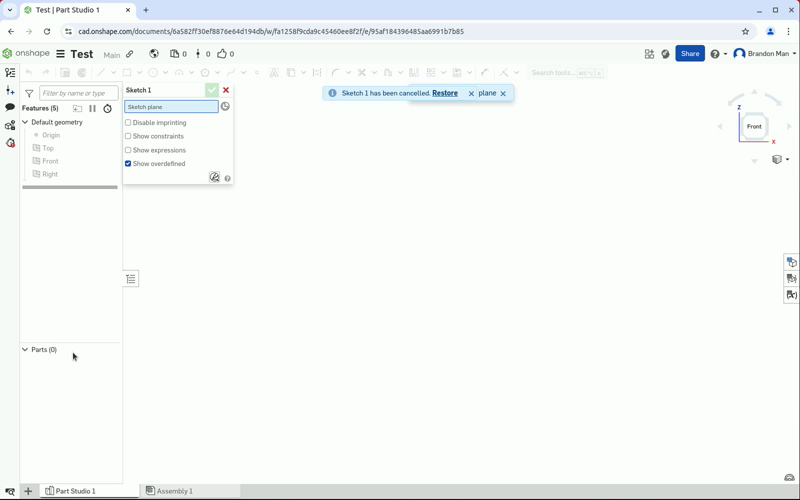
mouse_move(73, 163)
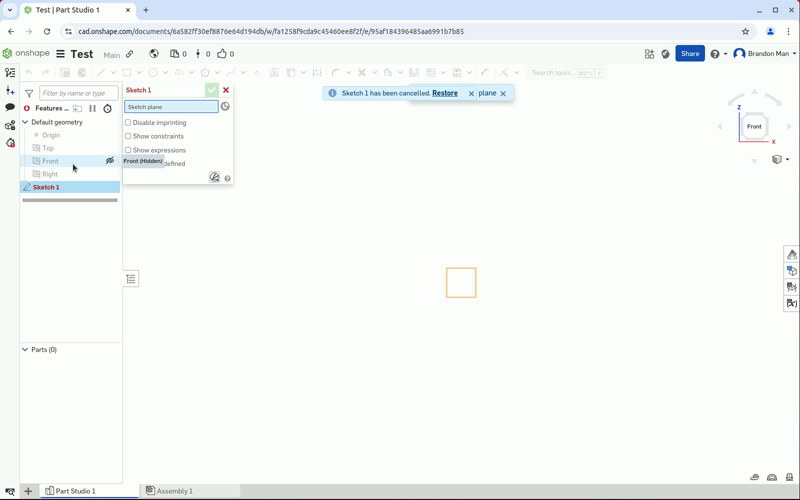
click(73, 163)
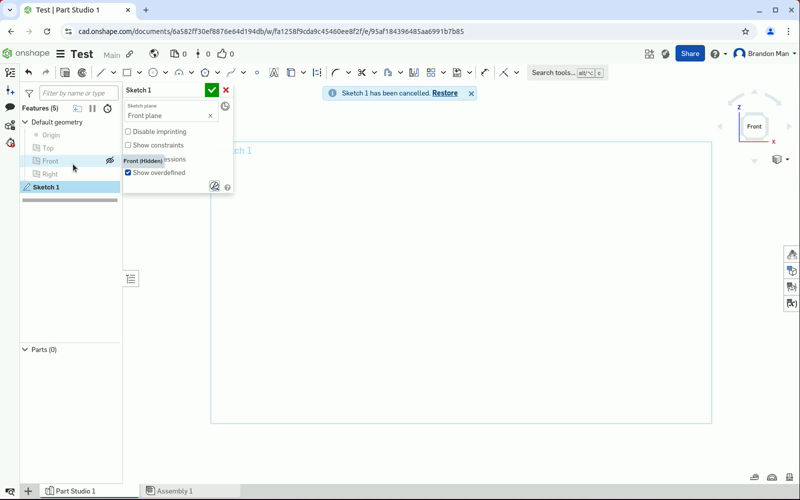
mouse_move(73, 352)
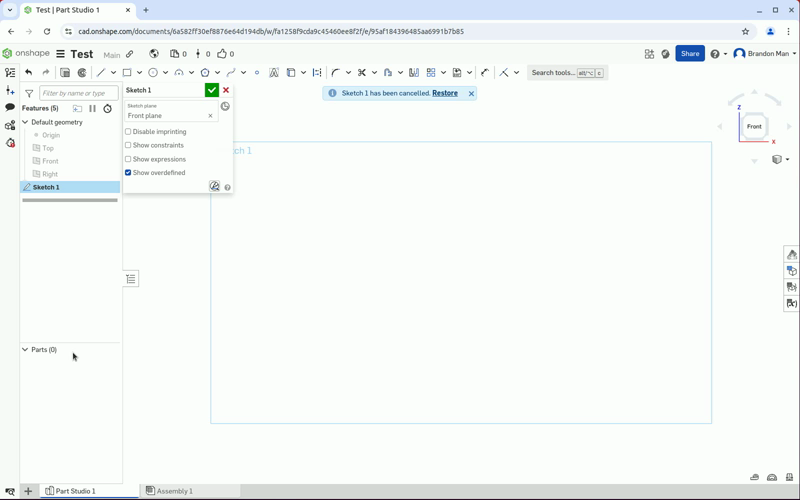
key(y)
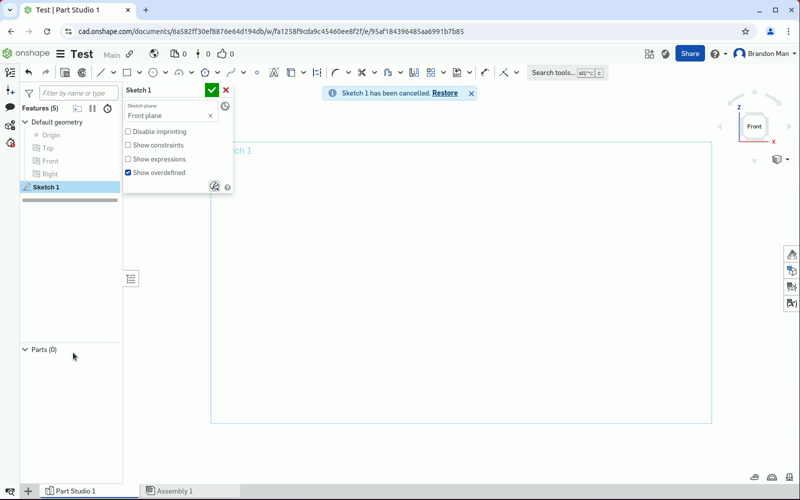
key(l)
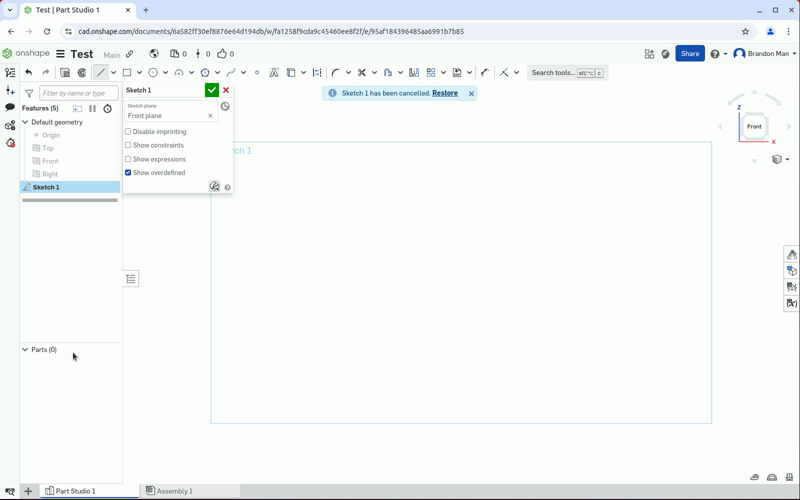
key_down(shift)
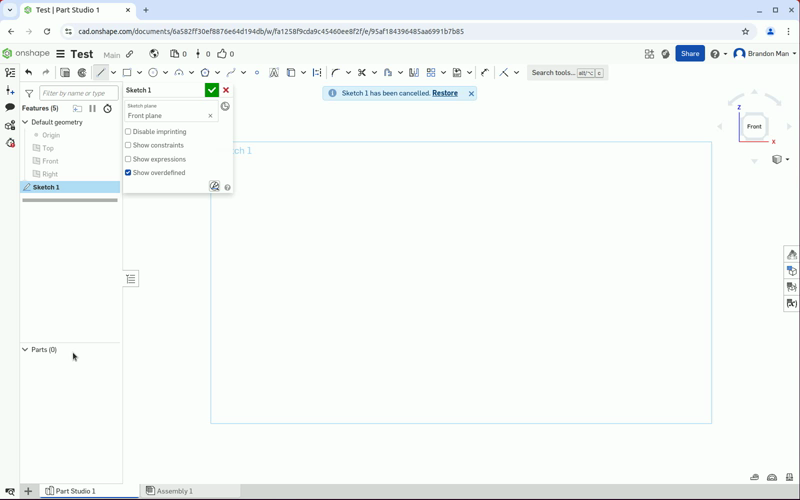
mouse_move(474, 326)
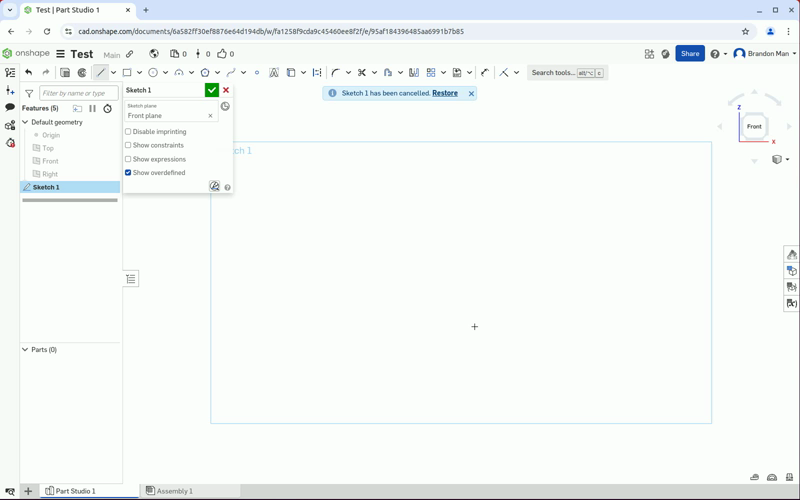
click(474, 326)
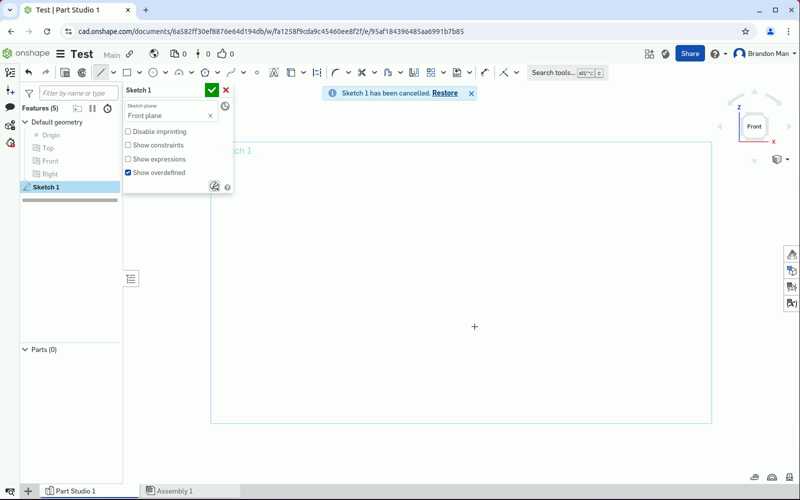
key_up(shift)
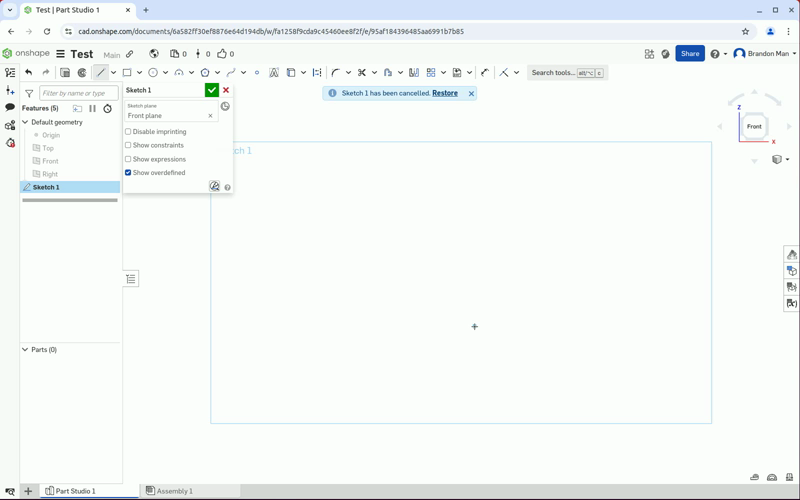
key_down(shift)
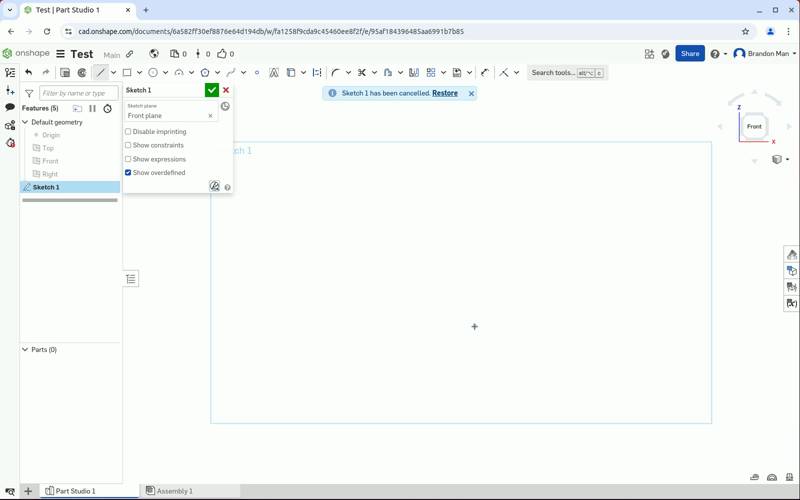
mouse_move(573, 326)
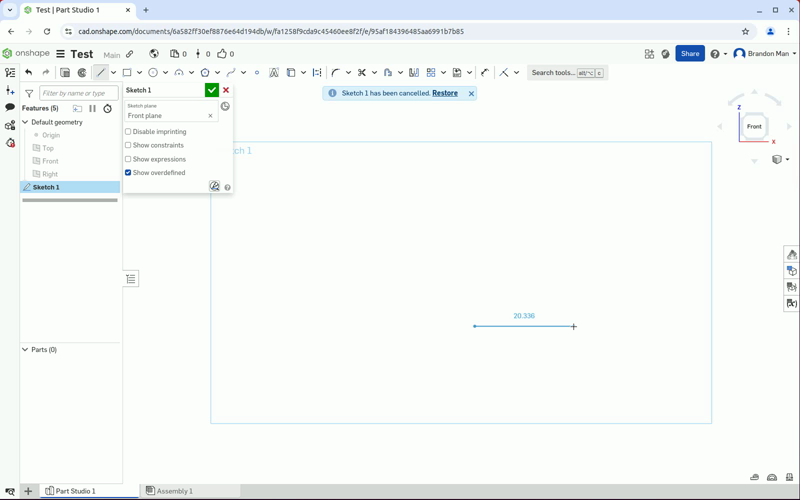
click(573, 326)
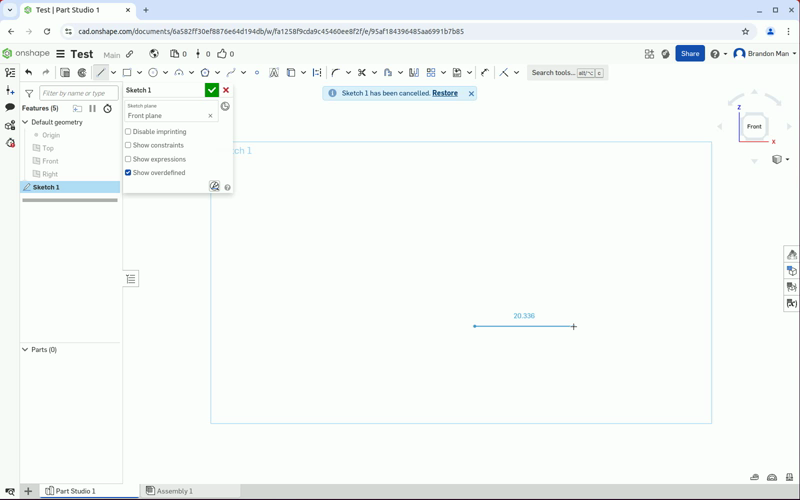
key_up(shift)
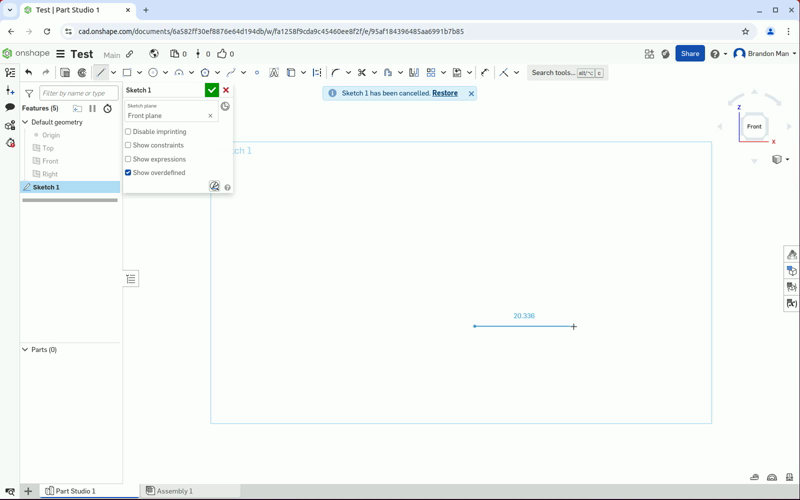
key_down(shift)
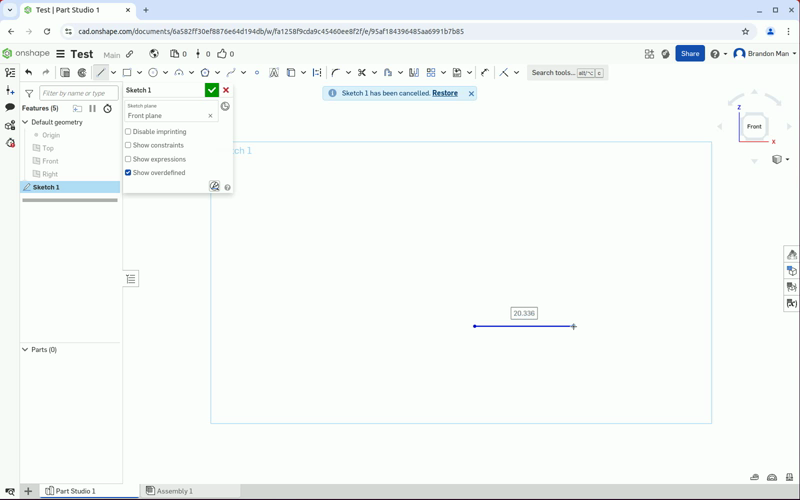
mouse_move(589, 326)
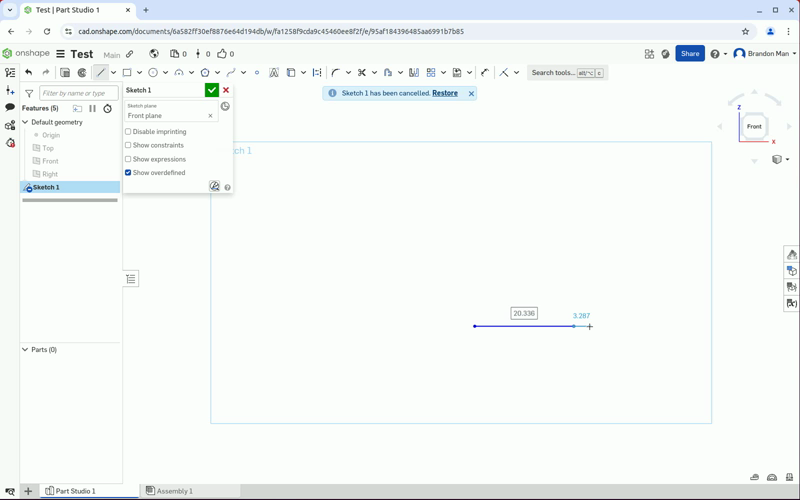
mouse_move(573, 276)
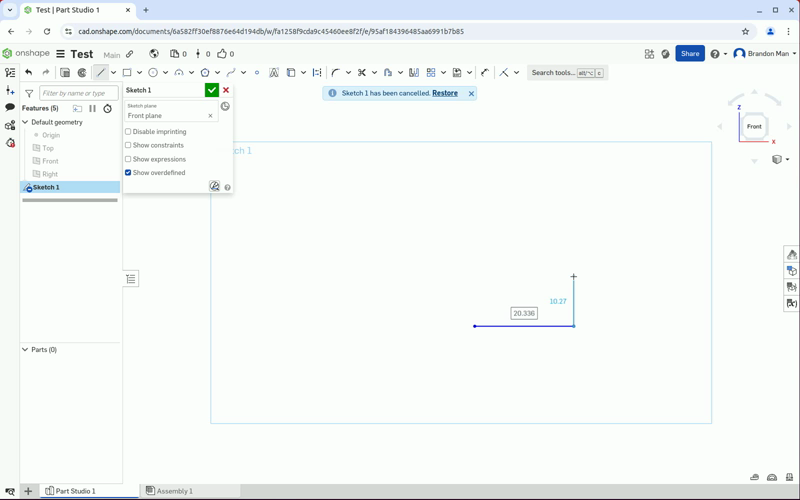
click(573, 276)
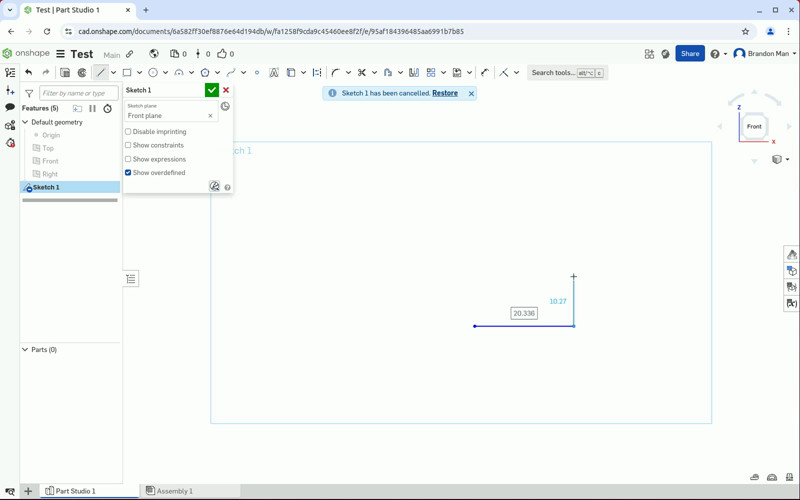
key_up(shift)
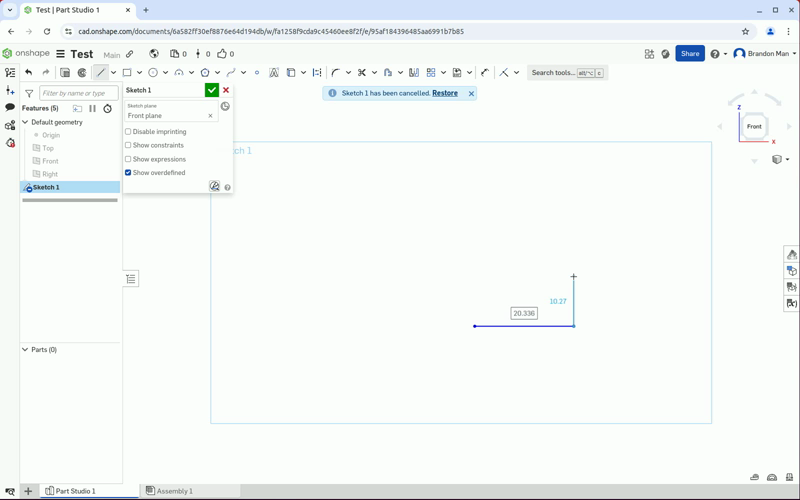
key_down(shift)
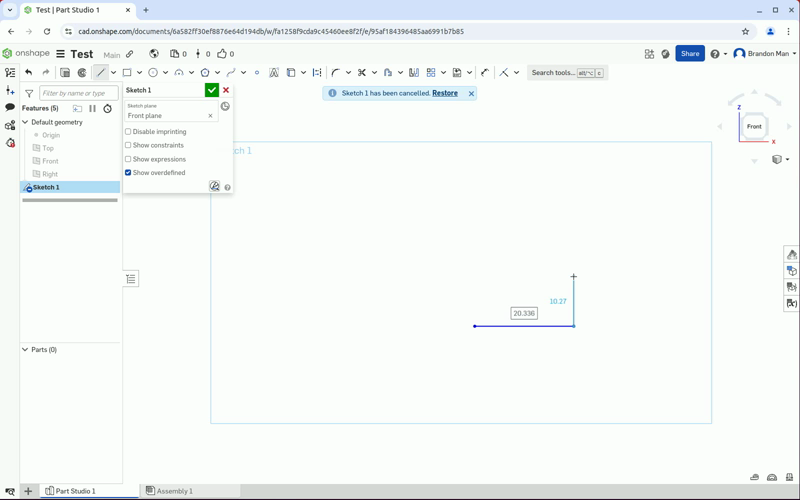
mouse_move(589, 276)
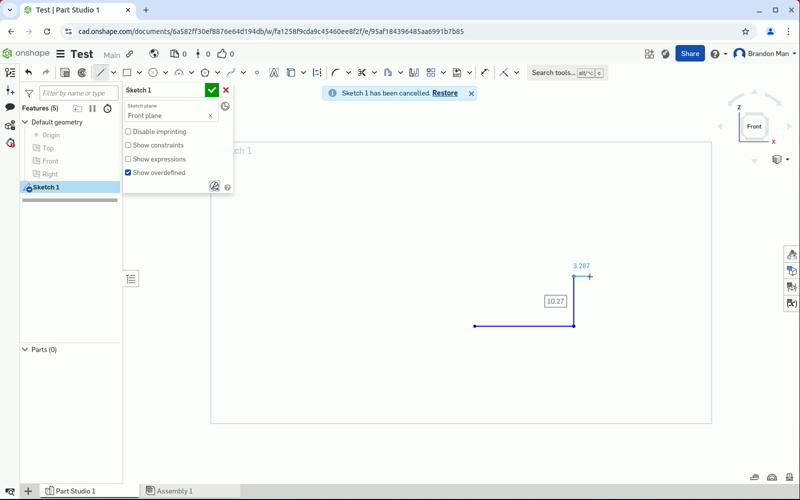
mouse_move(514, 276)
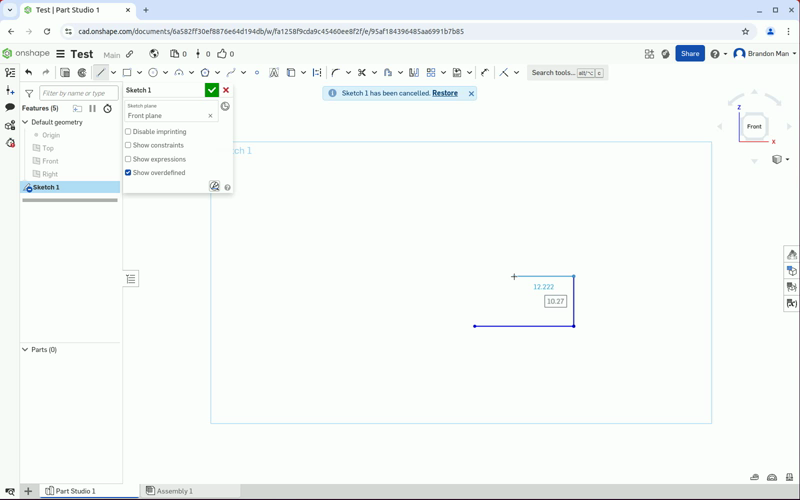
click(514, 276)
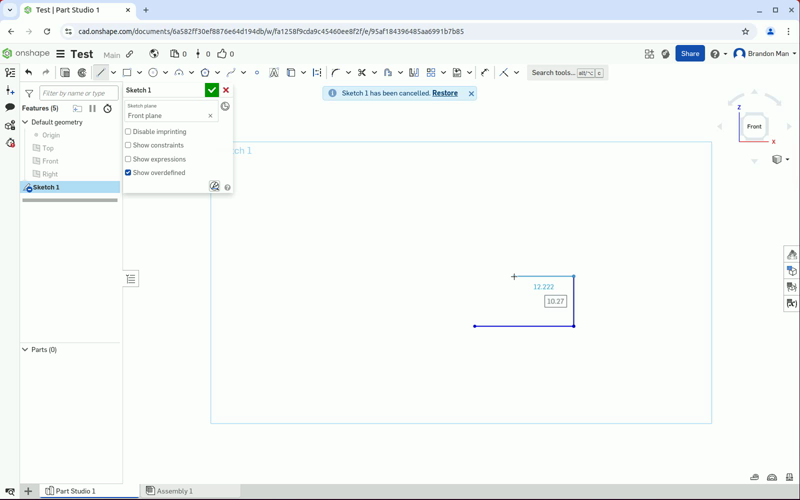
key_up(shift)
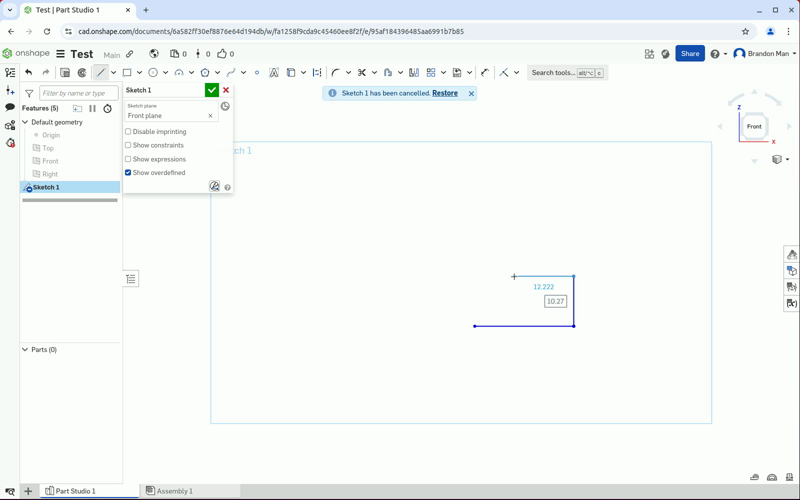
key_down(shift)
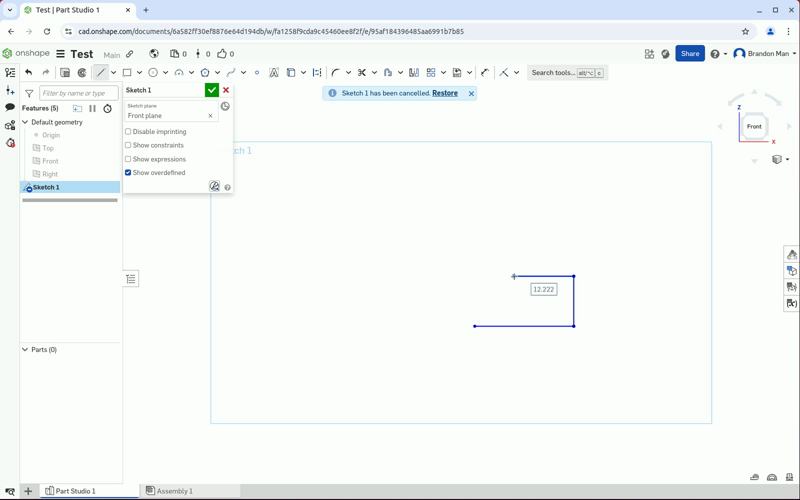
mouse_move(544, 276)
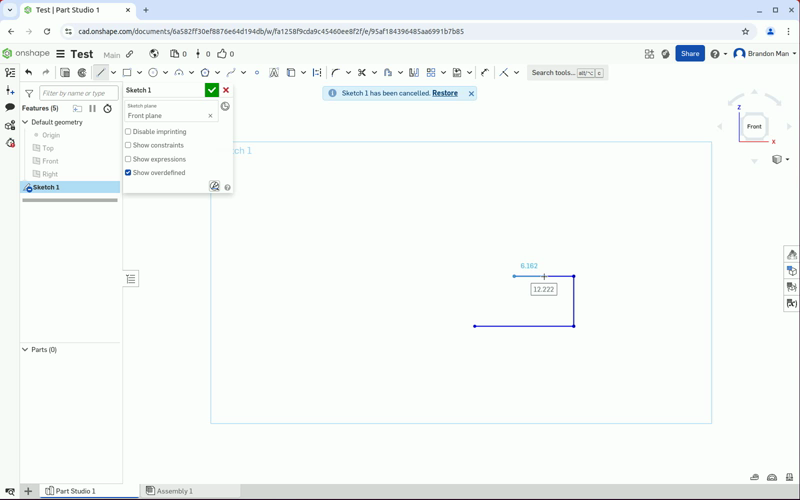
mouse_move(474, 244)
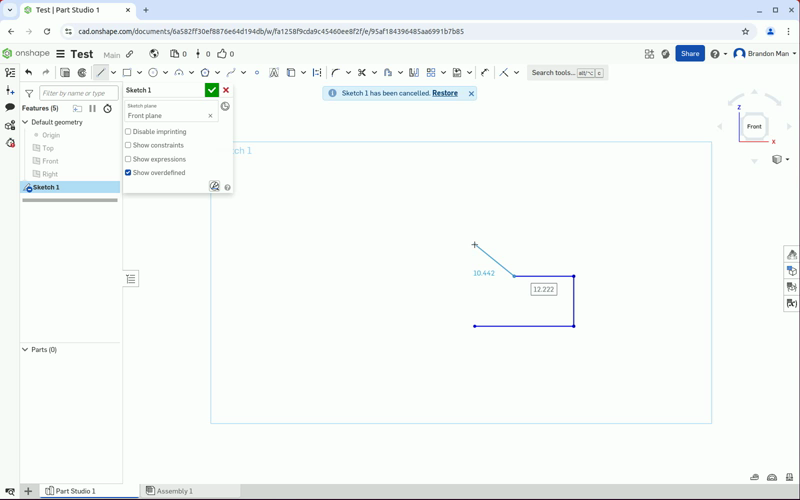
click(474, 244)
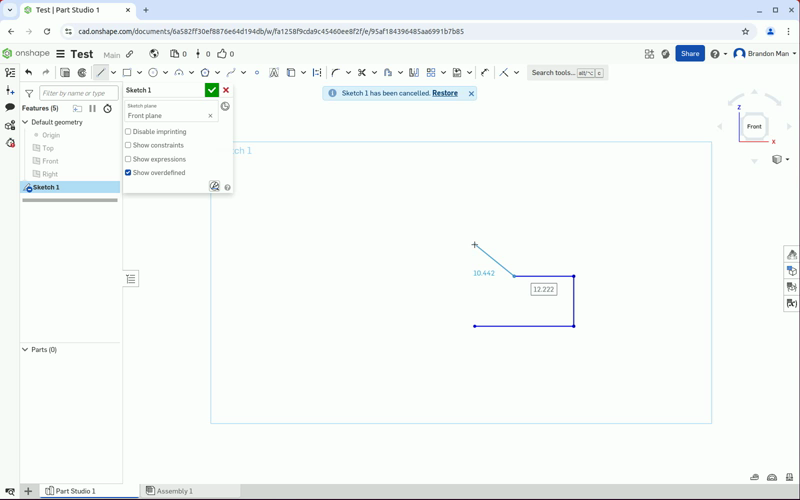
key_up(shift)
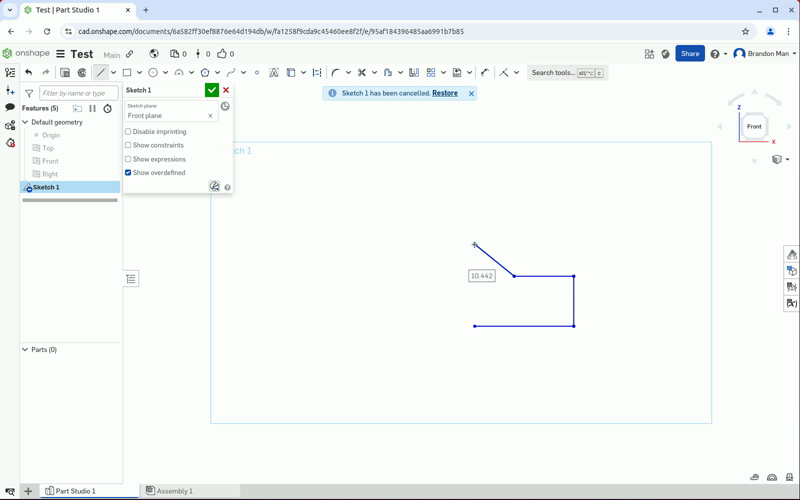
key_down(shift)
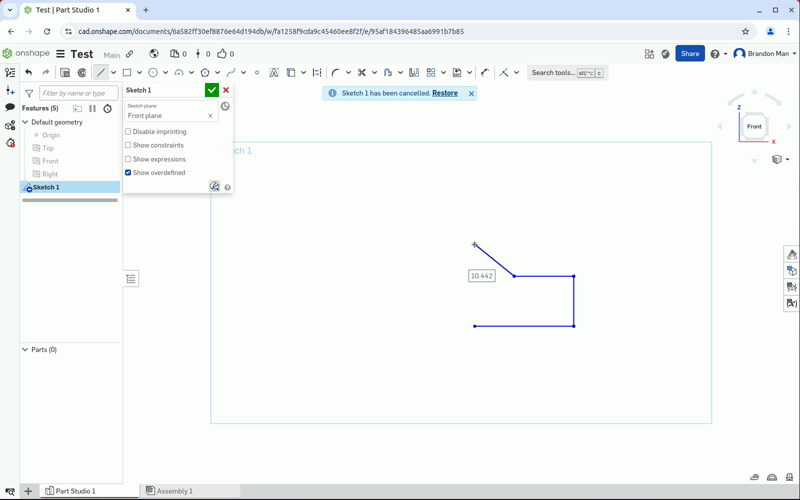
mouse_move(474, 326)
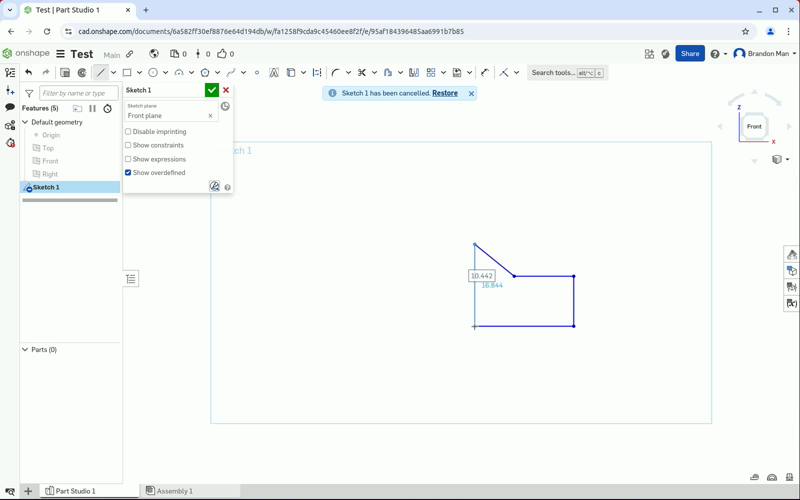
key_up(shift)
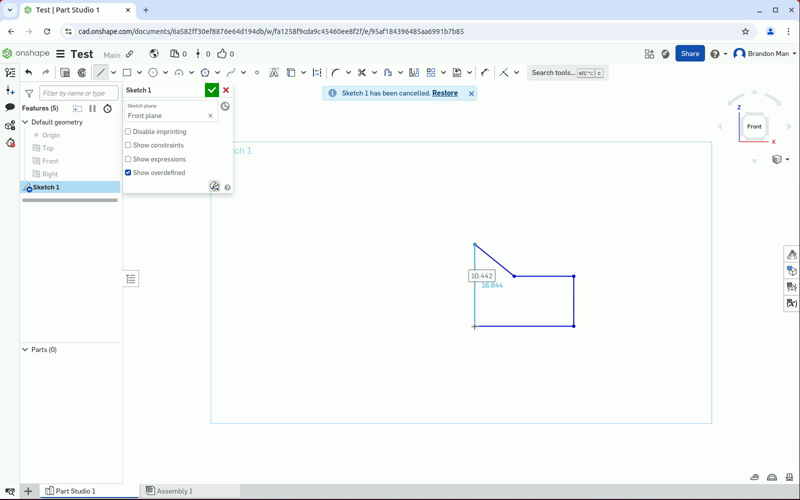
click(474, 326)
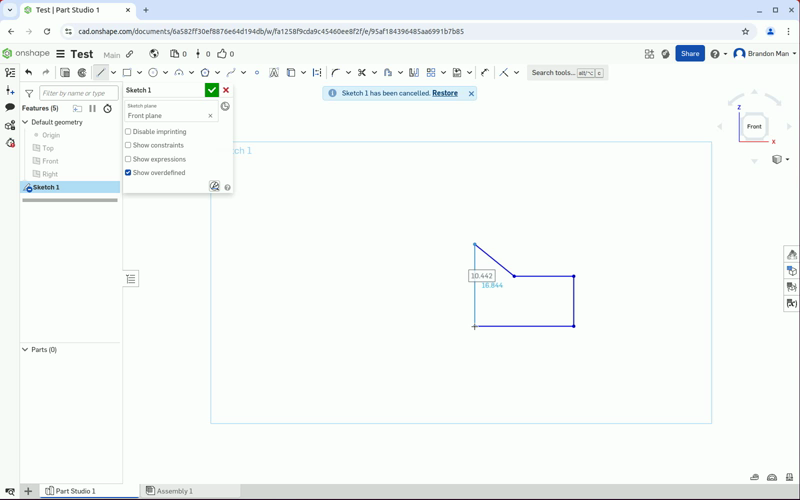
key(esc)
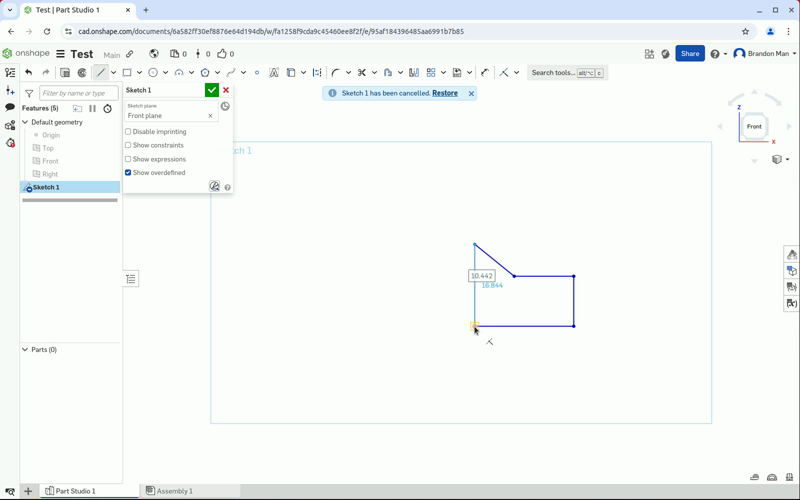
mouse_move(564, 295)
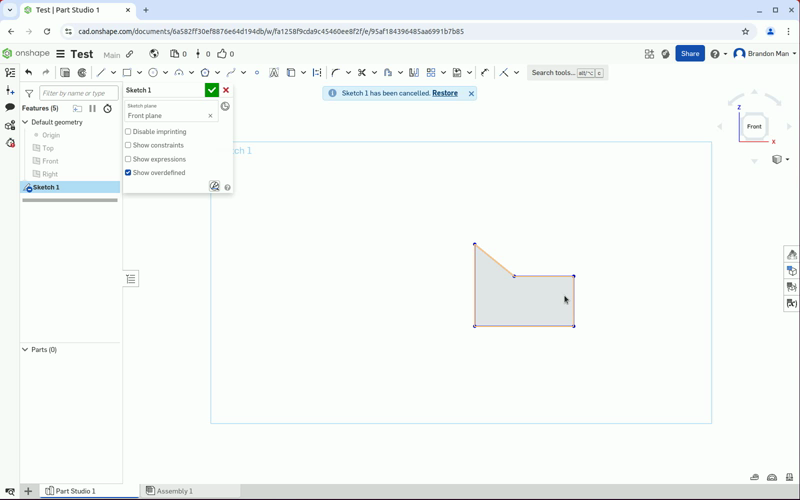
click(564, 295)
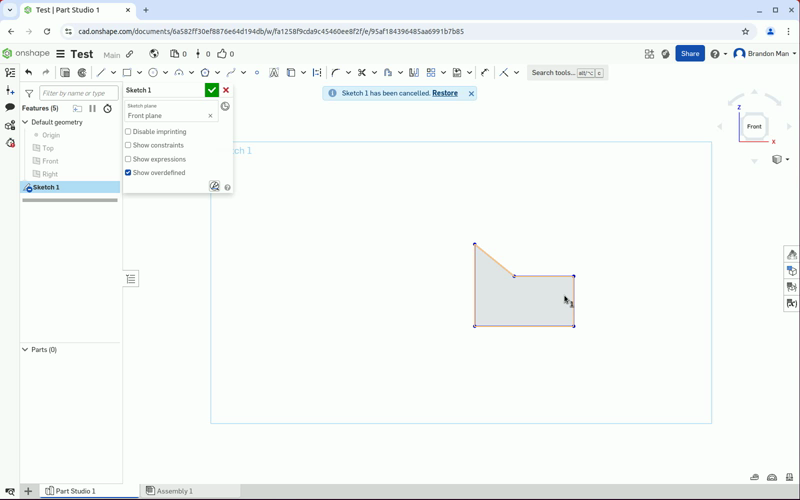
mouse_move(73, 352)
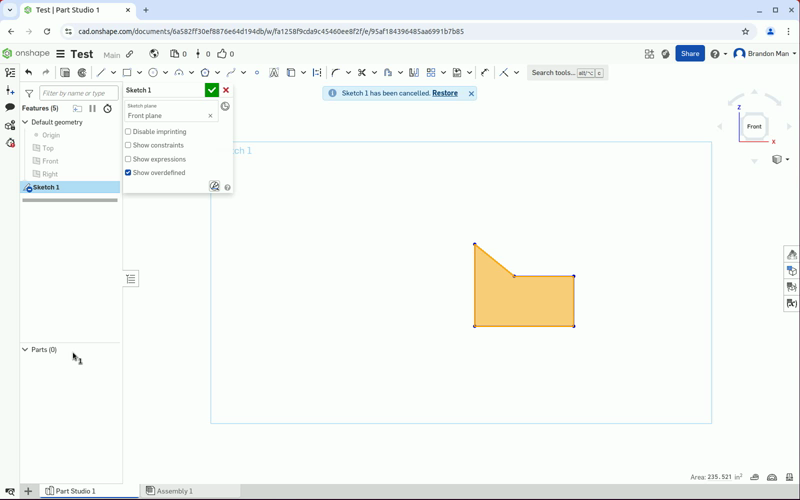
key(shift+y)
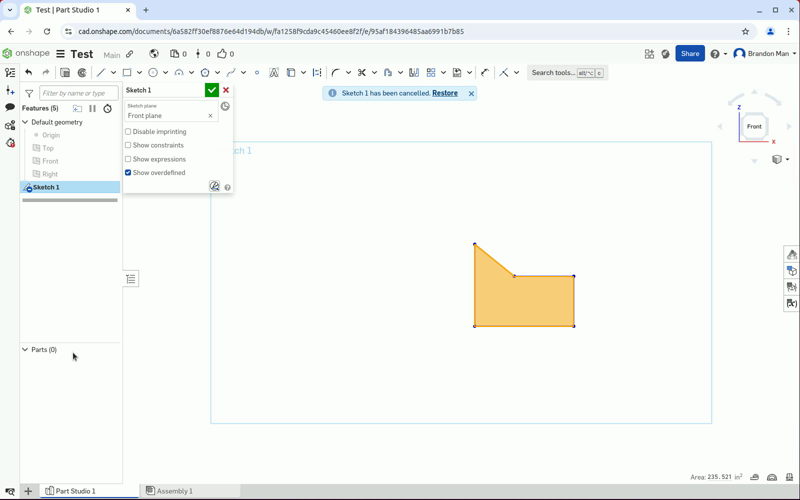
key(shift+e)
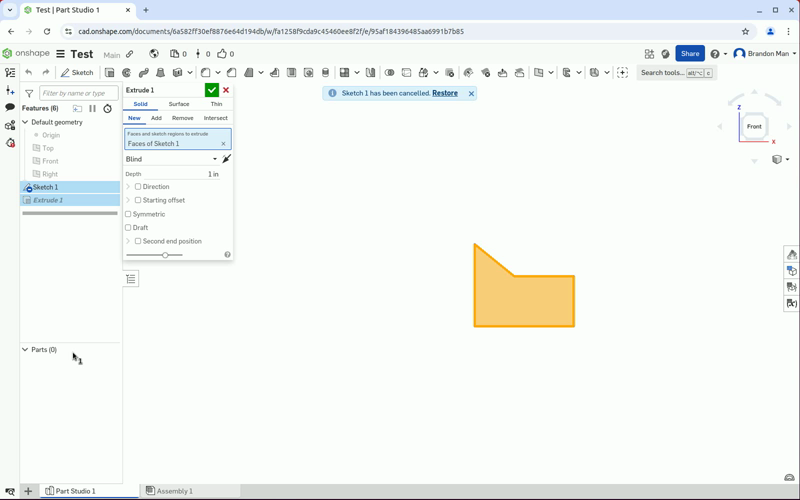
mouse_move(143, 106)
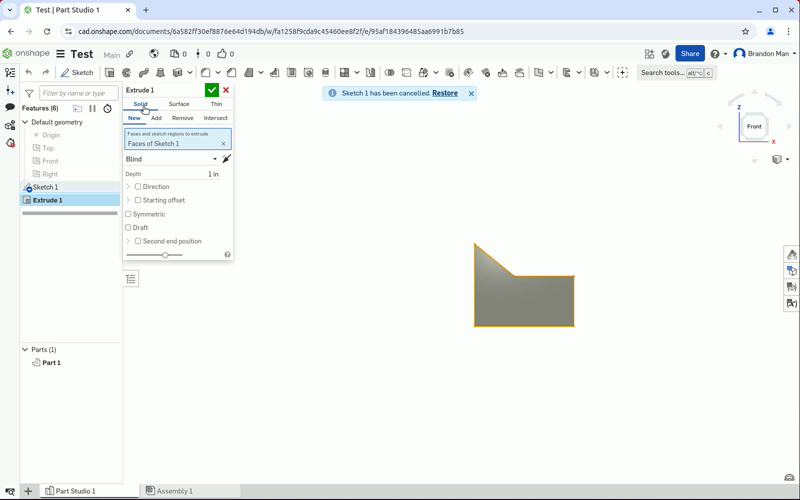
click(143, 106)
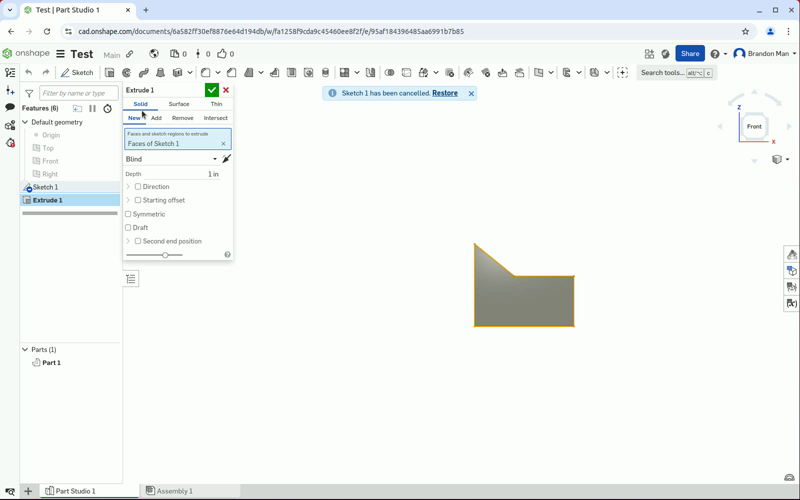
mouse_move(137, 120)
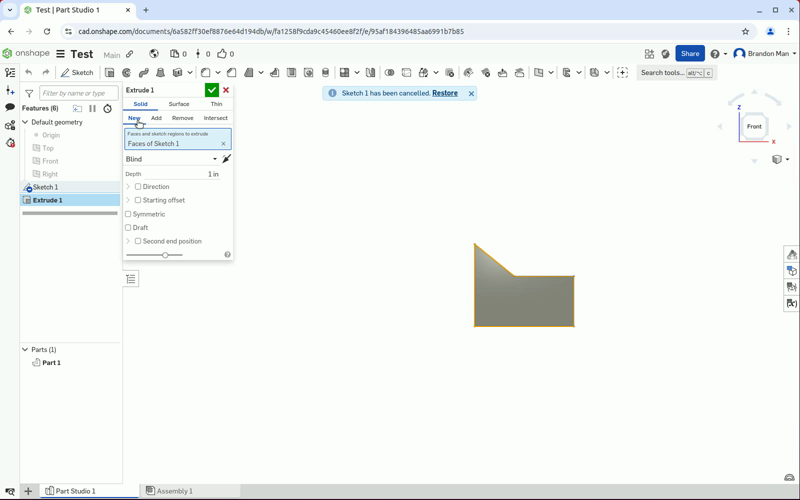
click(137, 120)
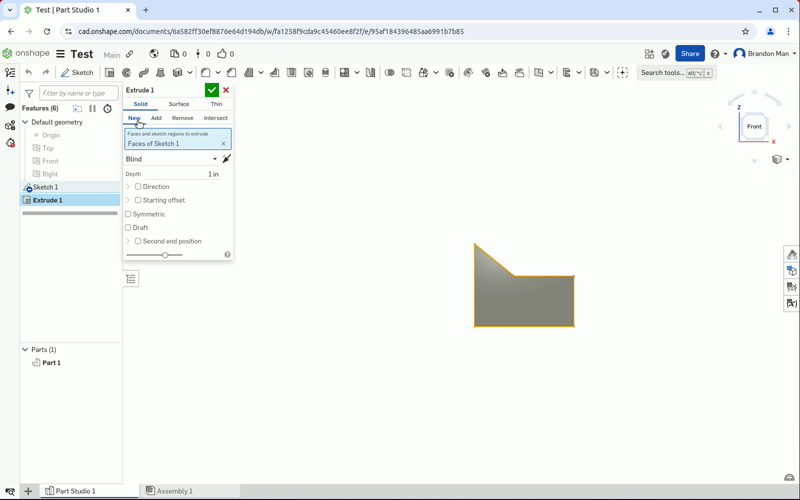
key(tab, 4)
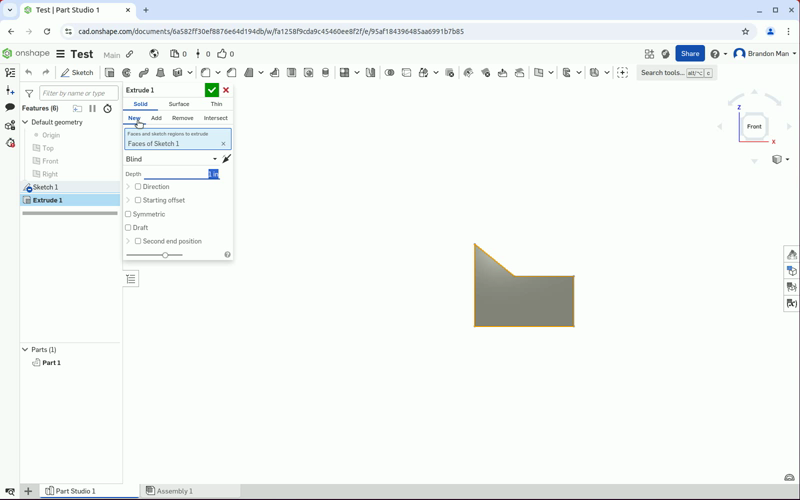
text(21.664)
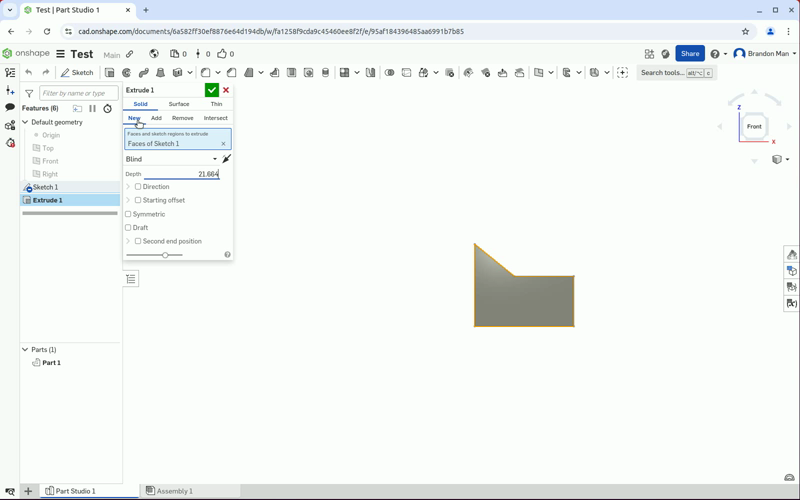
key(enter)
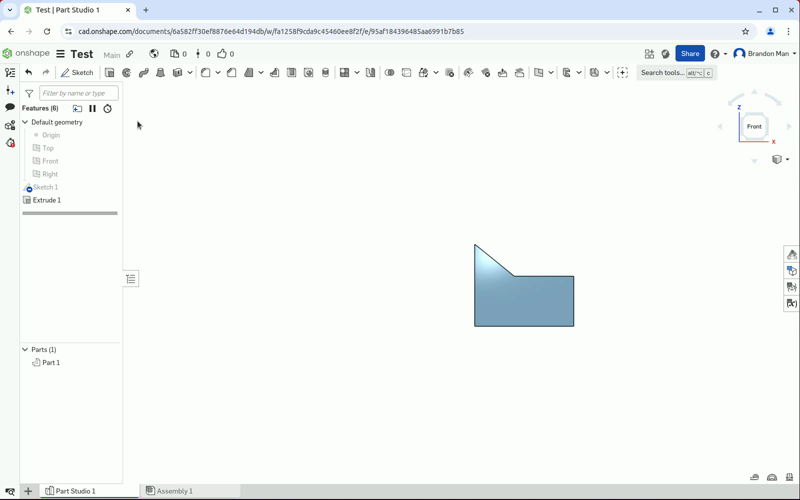
key(shift+h)
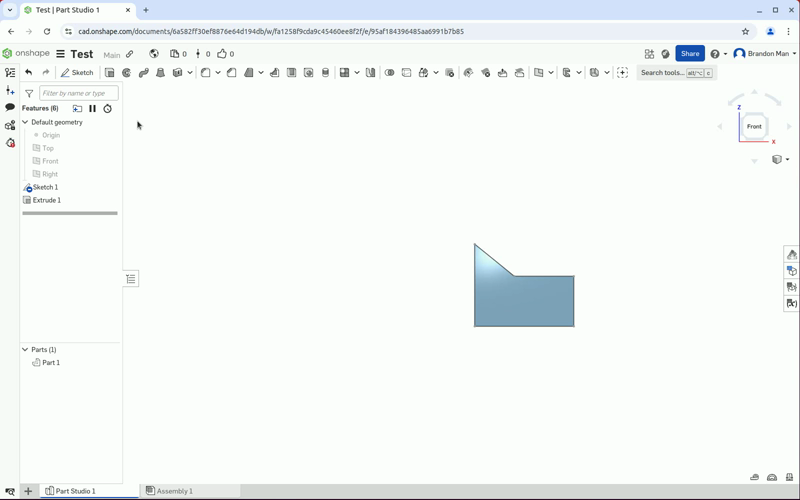
key(shift+h)
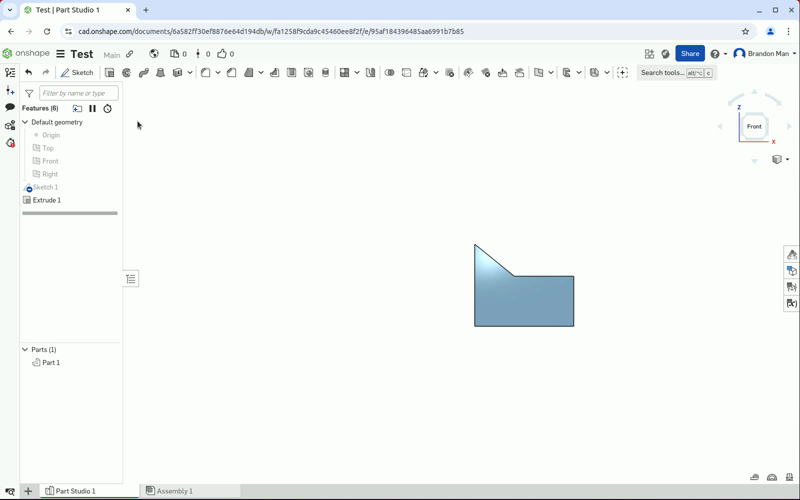
mouse_move(73, 189)
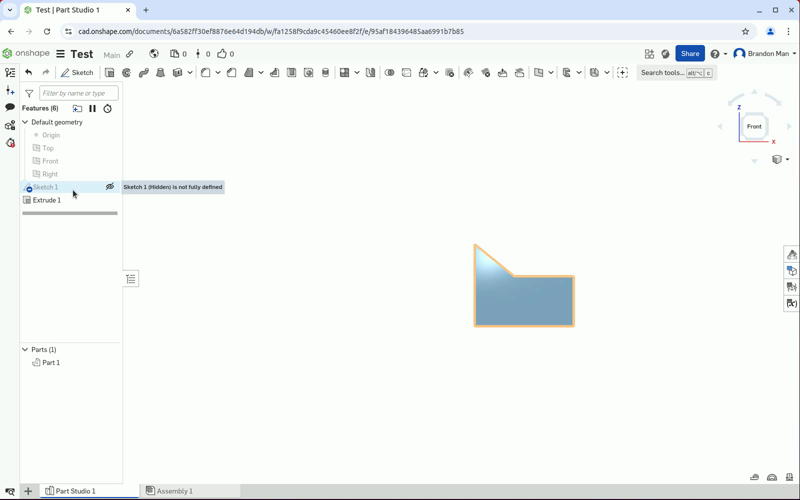
click(73, 189)
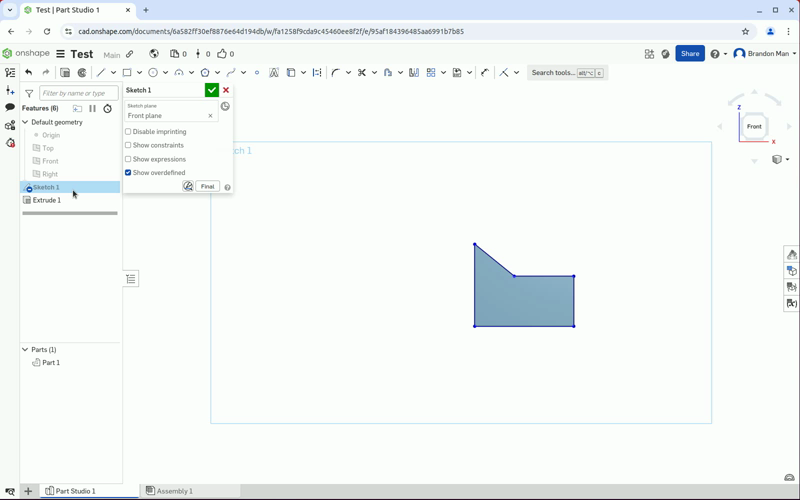
mouse_move(229, 92)
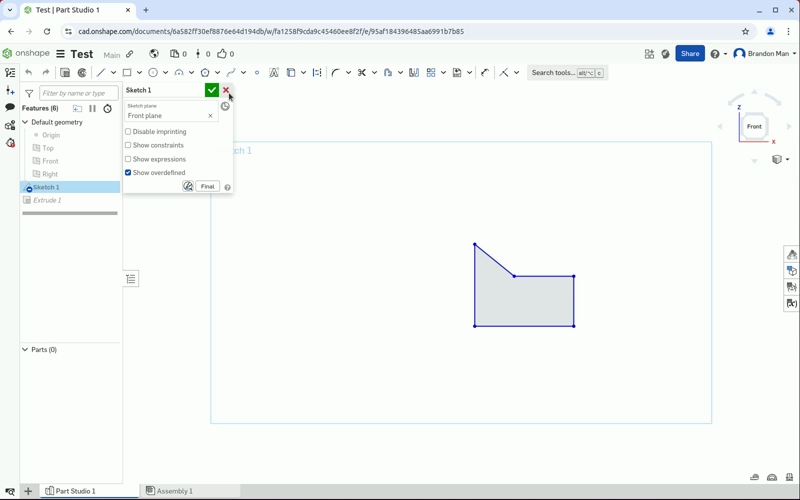
click(229, 92)
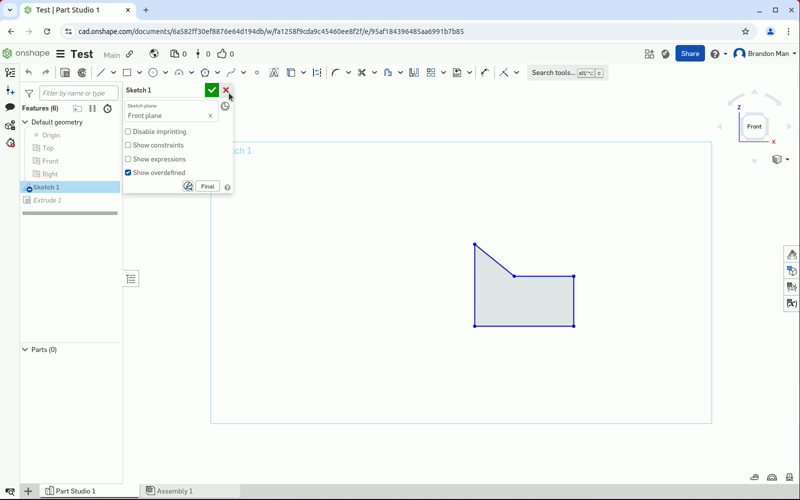
key(shift+s)
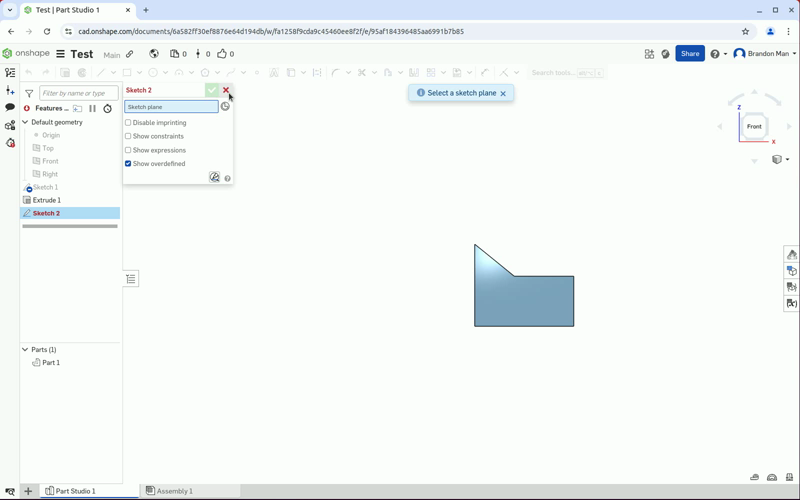
mouse_move(73, 163)
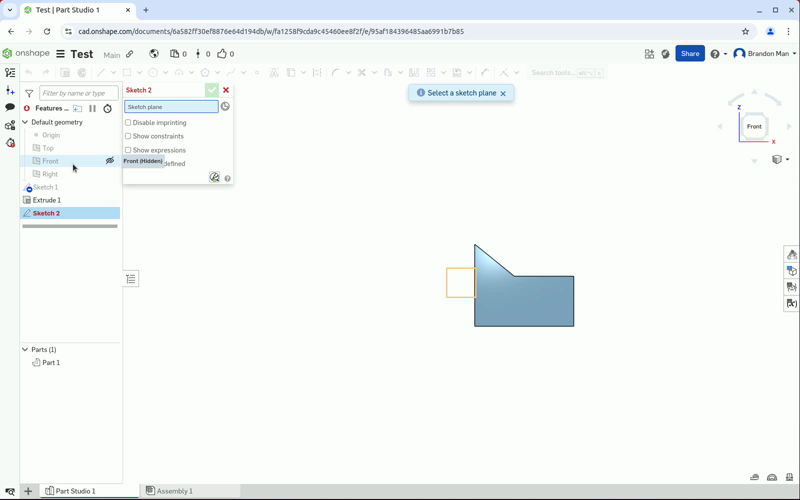
click(73, 163)
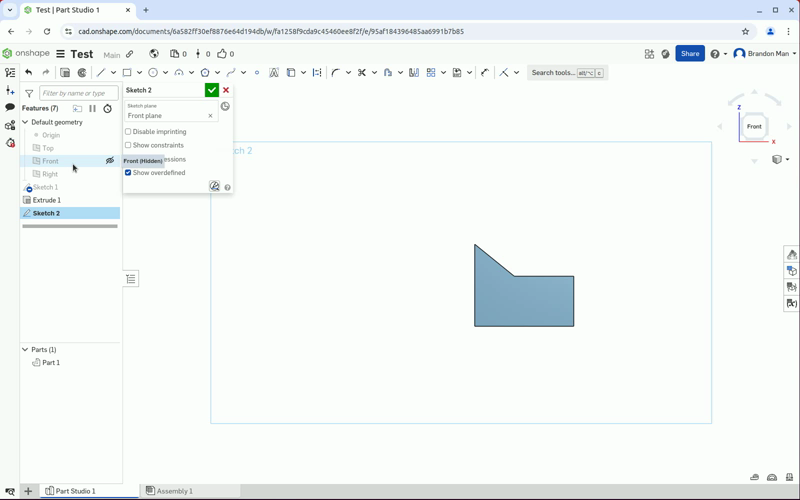
mouse_move(73, 352)
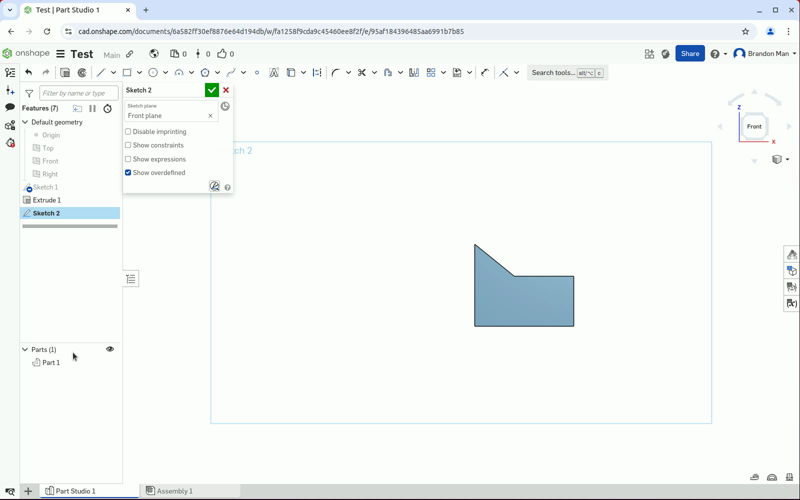
key(y)
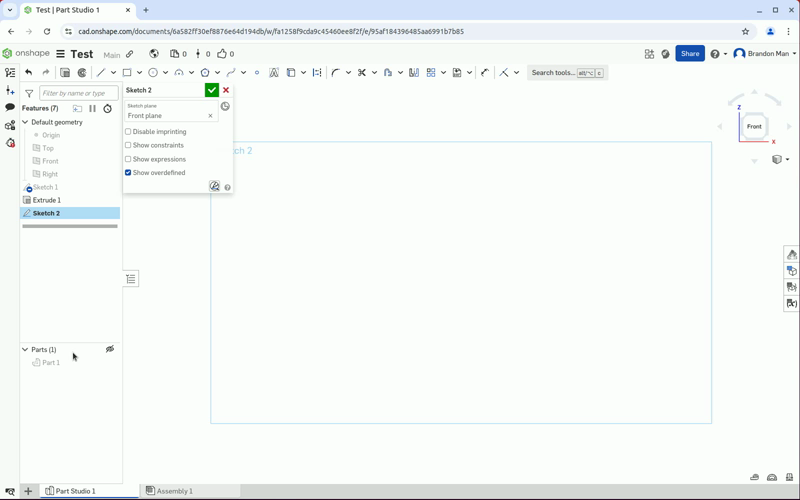
key(l)
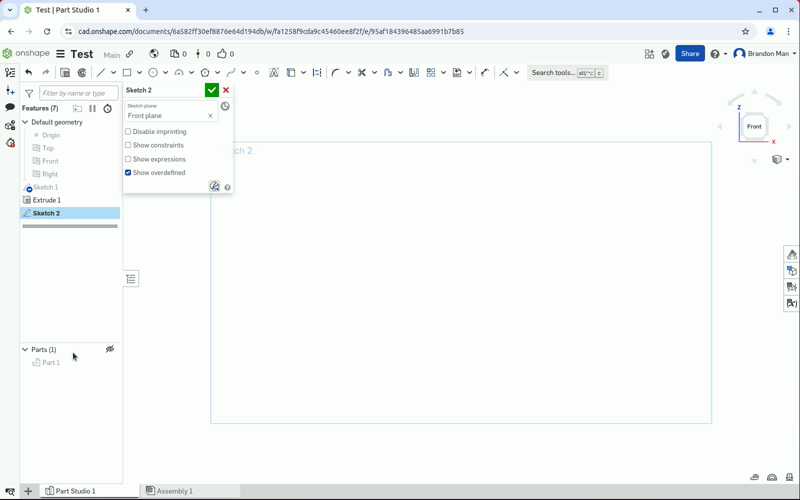
key_down(shift)
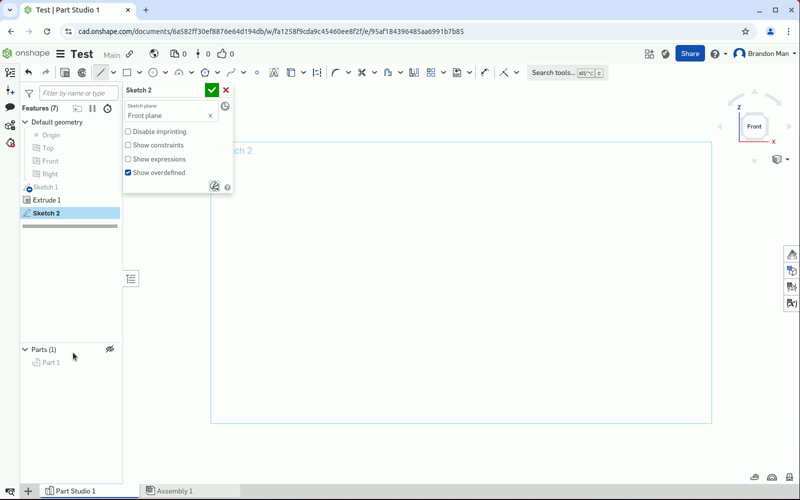
mouse_move(362, 322)
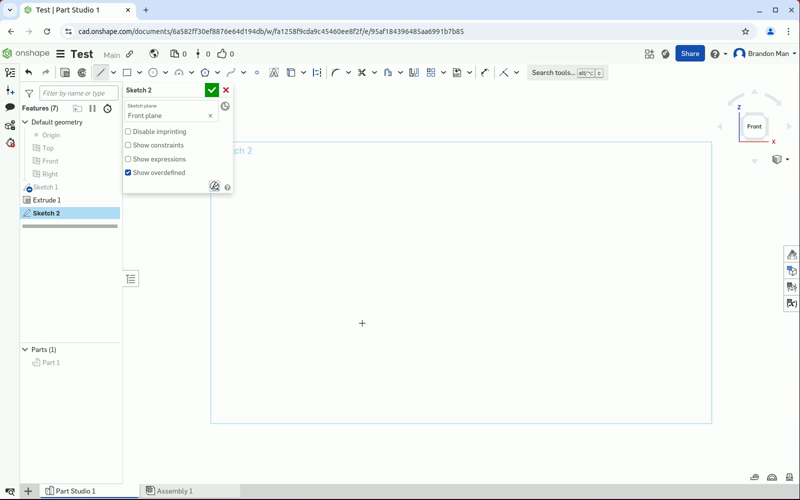
click(362, 322)
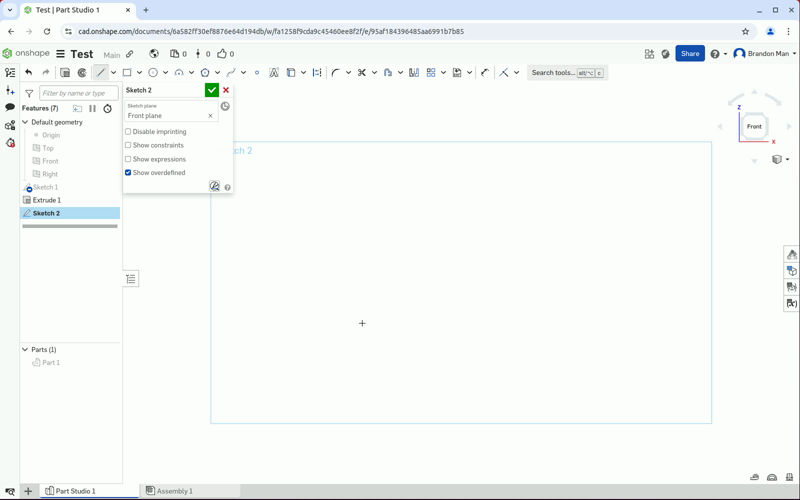
key_up(shift)
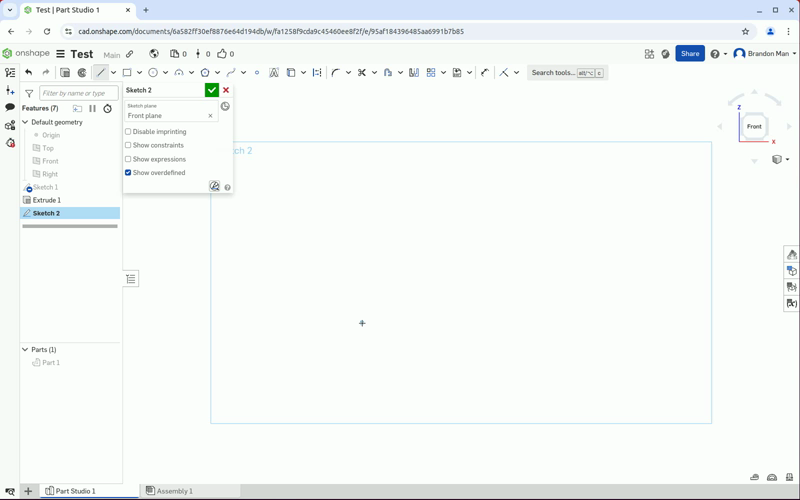
key_down(shift)
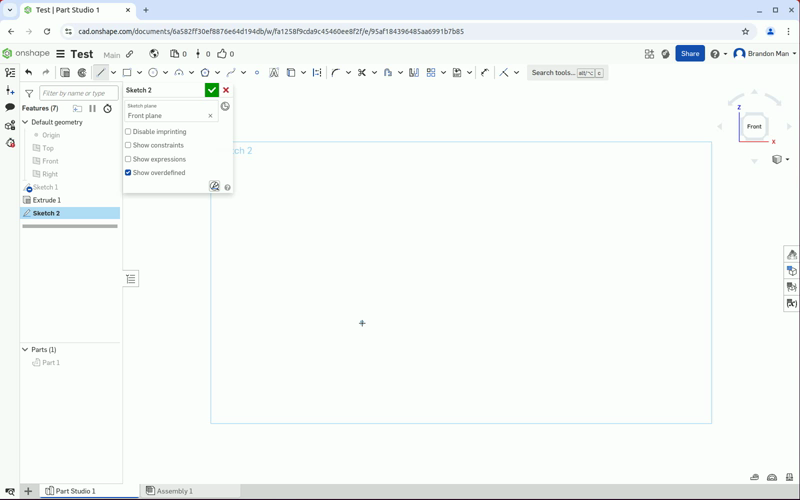
mouse_move(392, 322)
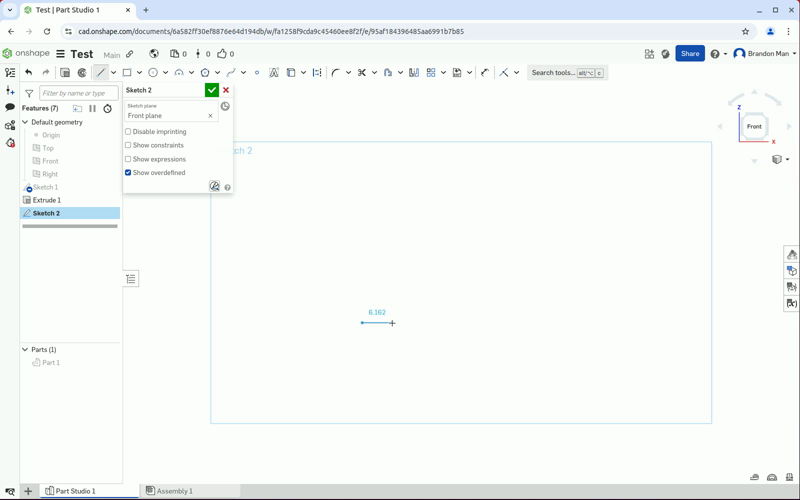
mouse_move(375, 327)
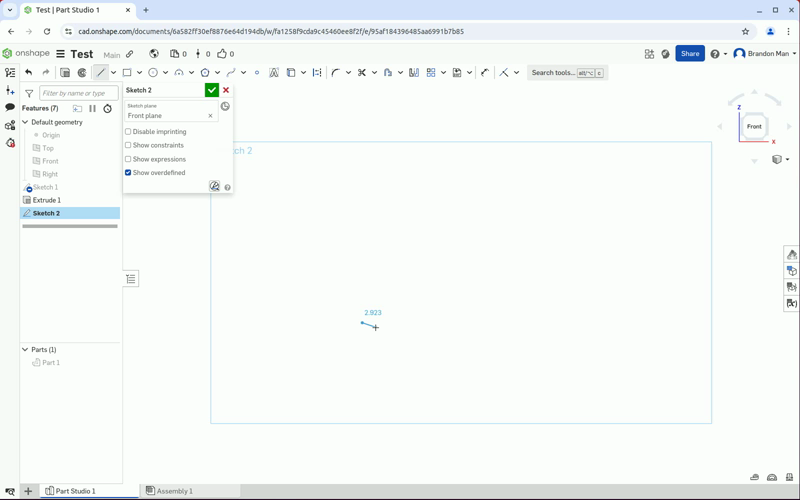
click(375, 327)
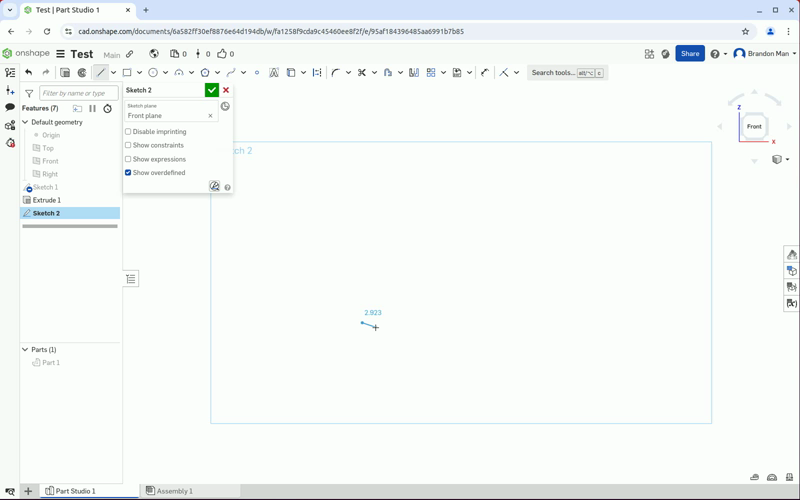
key_up(shift)
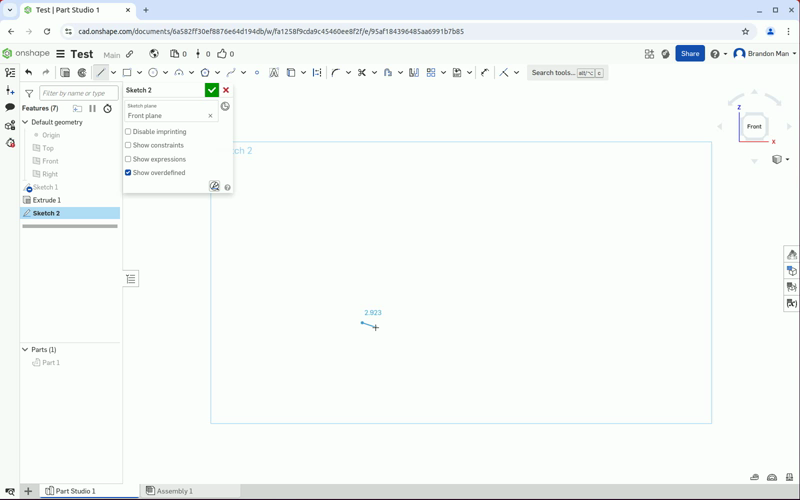
key_down(shift)
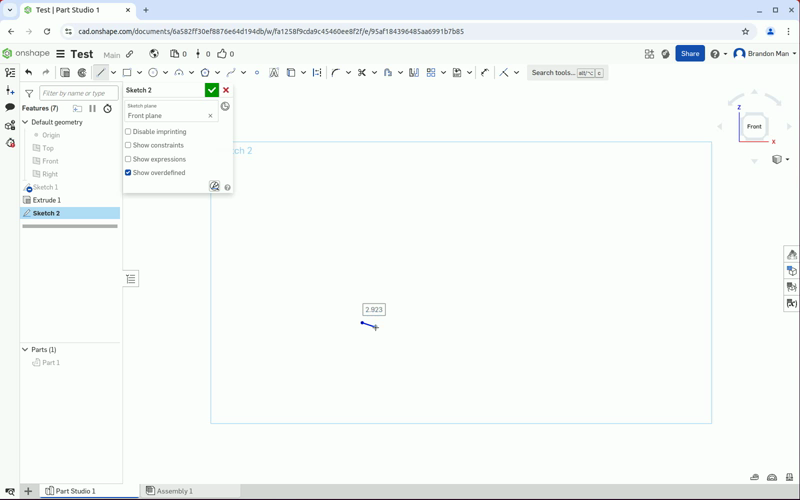
mouse_move(375, 243)
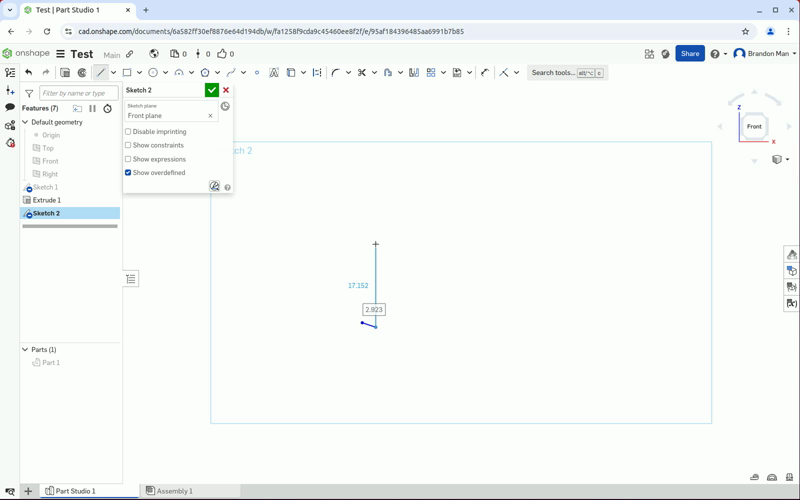
click(375, 243)
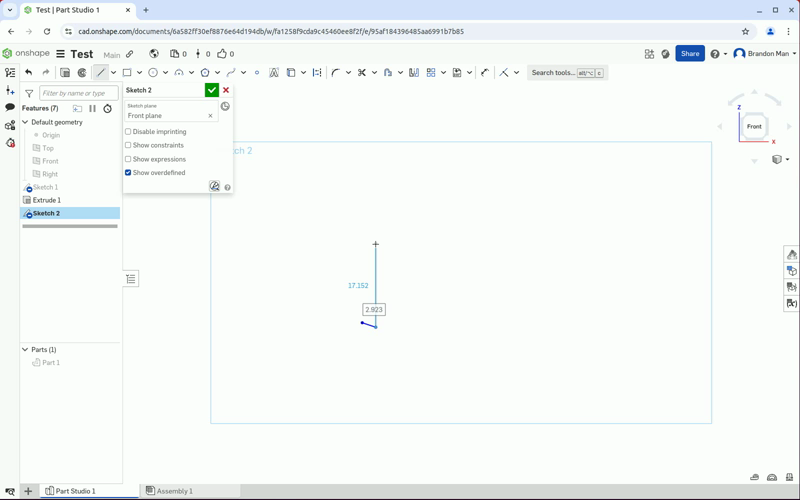
key_up(shift)
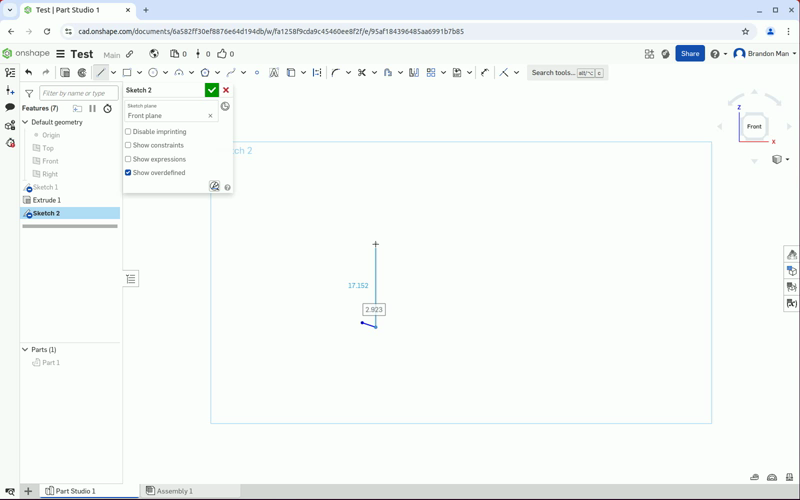
key_down(shift)
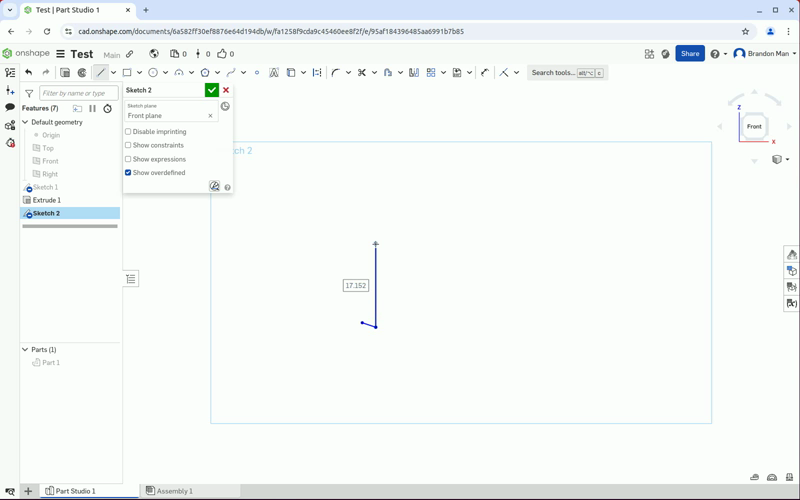
mouse_move(405, 243)
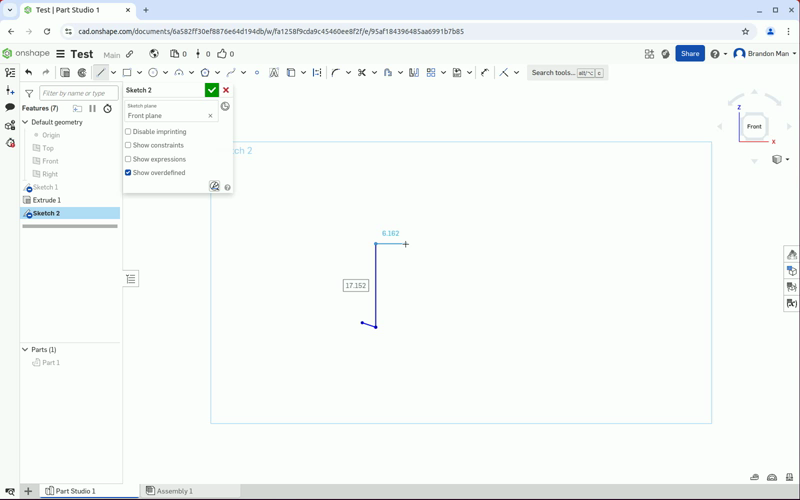
mouse_move(362, 282)
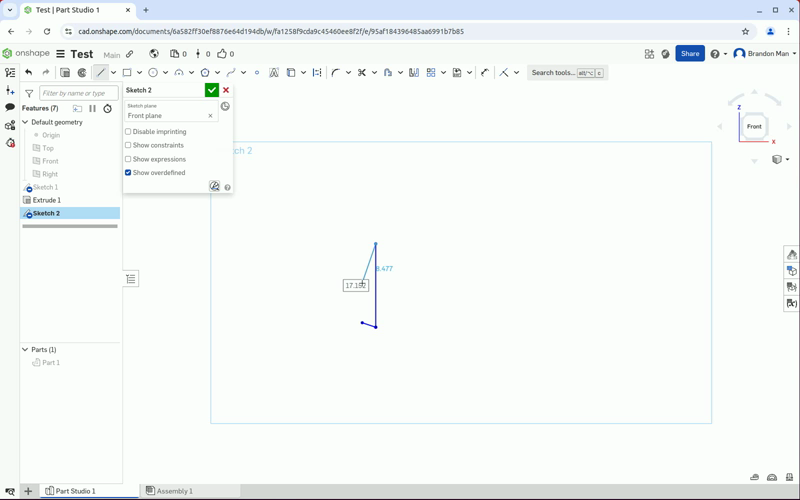
click(362, 282)
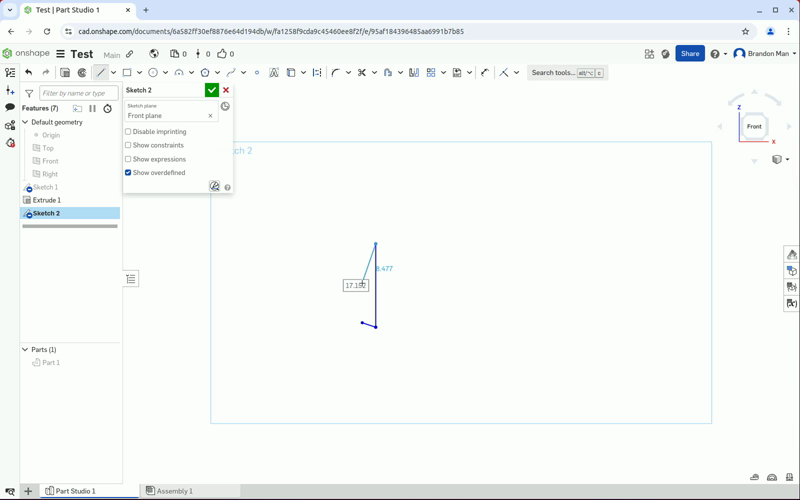
key_up(shift)
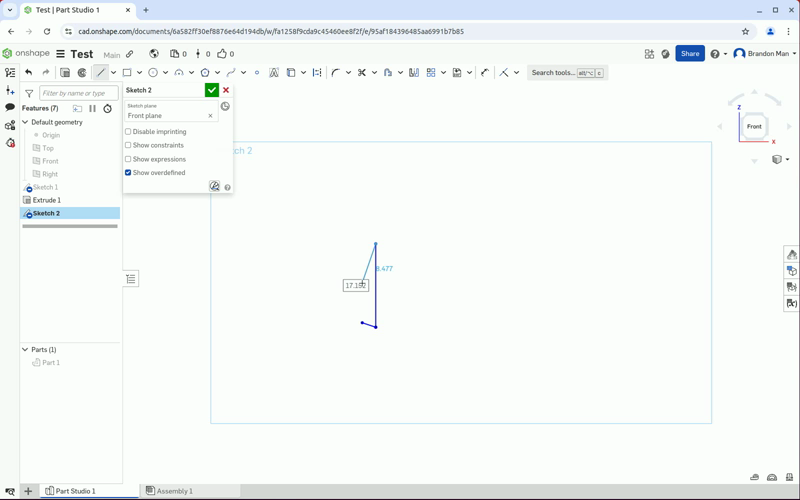
mouse_move(392, 282)
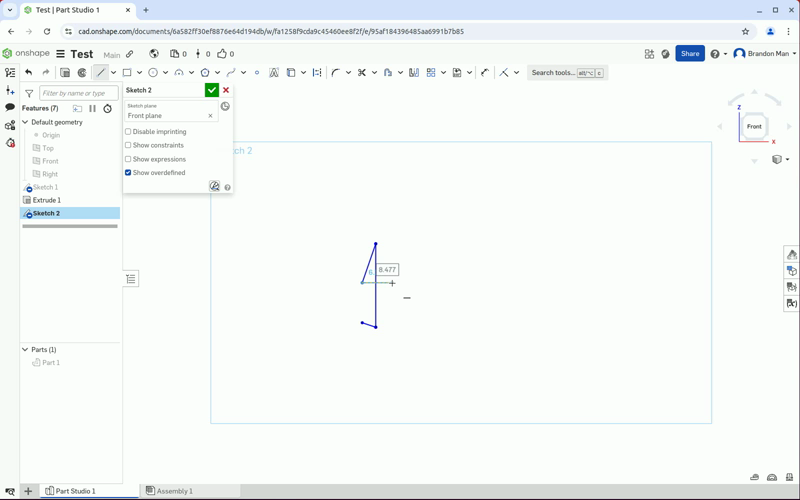
key_down(shift)
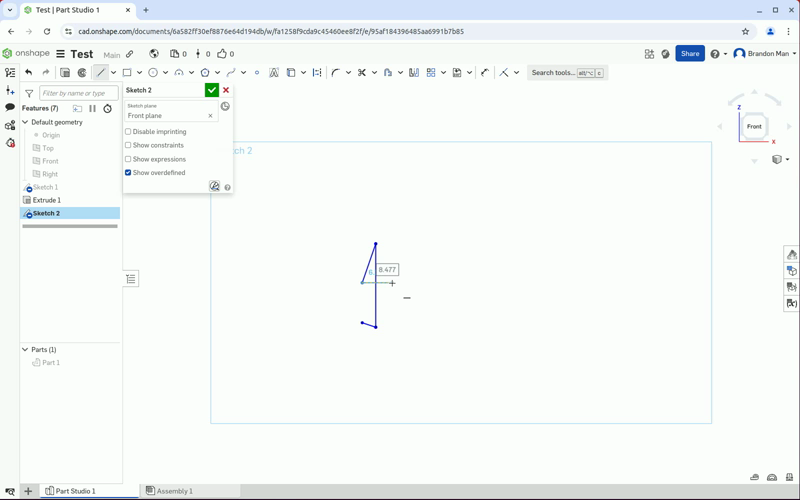
mouse_move(362, 322)
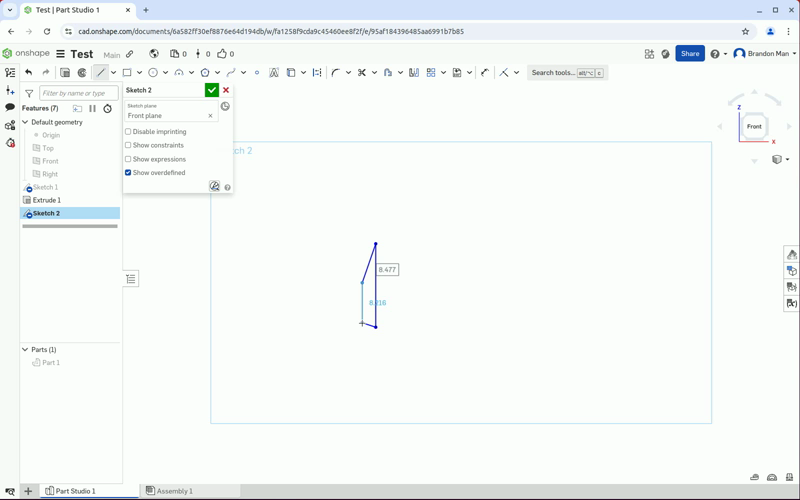
key_up(shift)
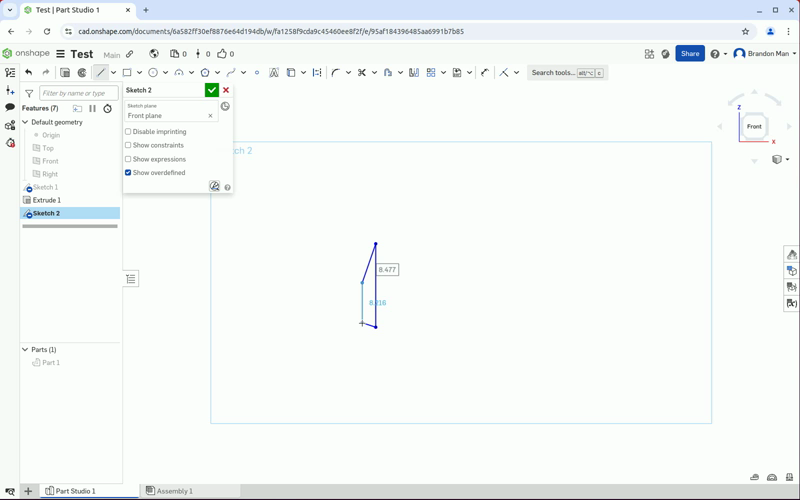
click(362, 322)
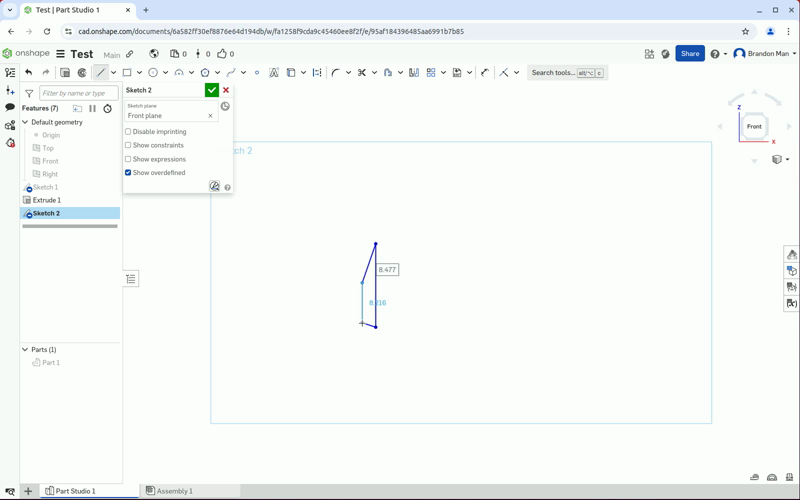
key(esc)
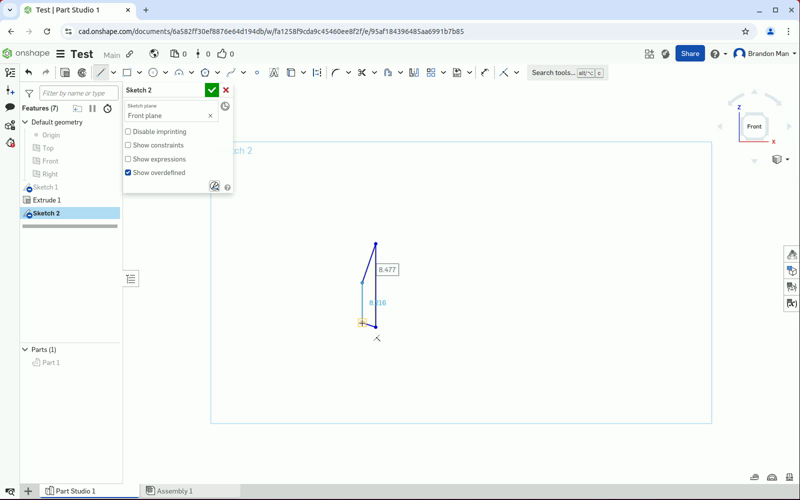
mouse_move(374, 304)
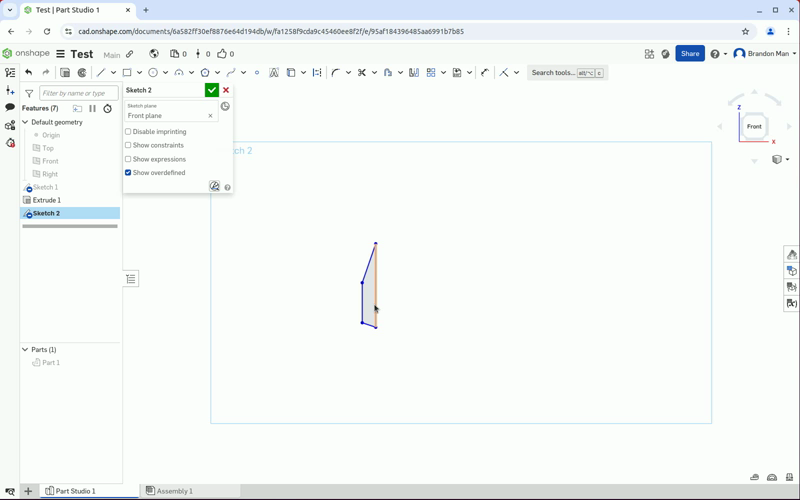
scroll(6)
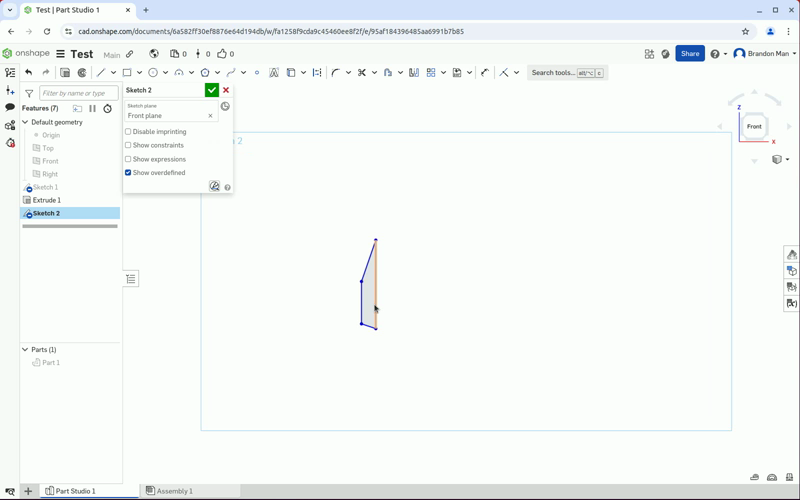
scroll(6)
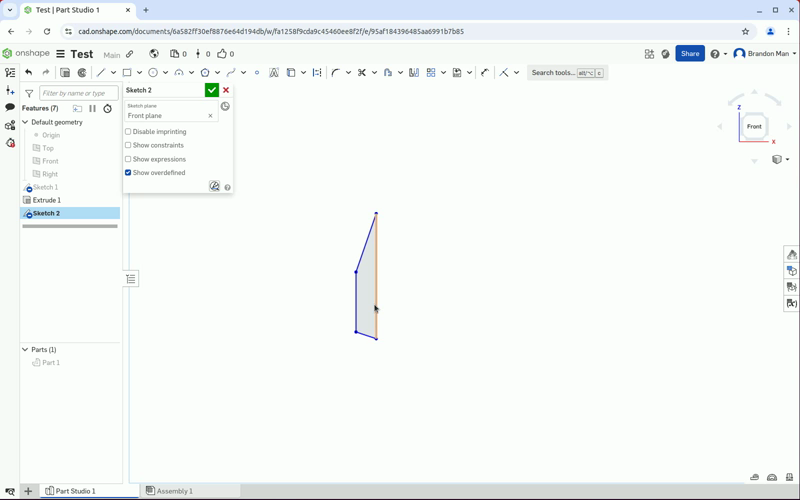
scroll(6)
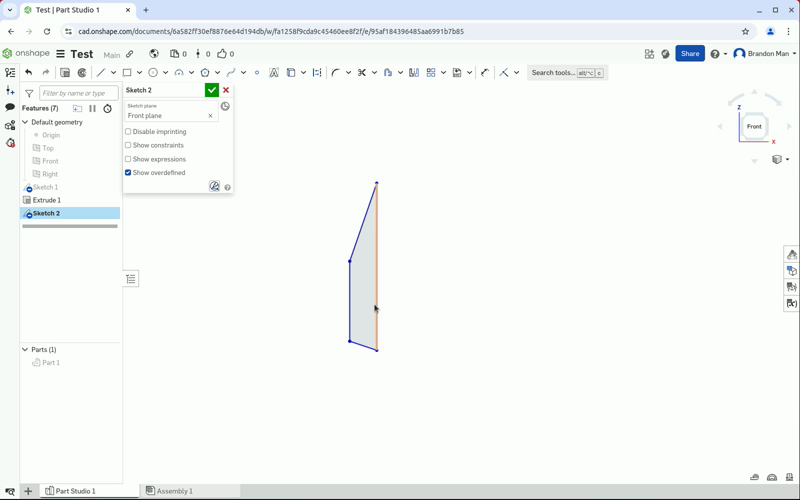
scroll(6)
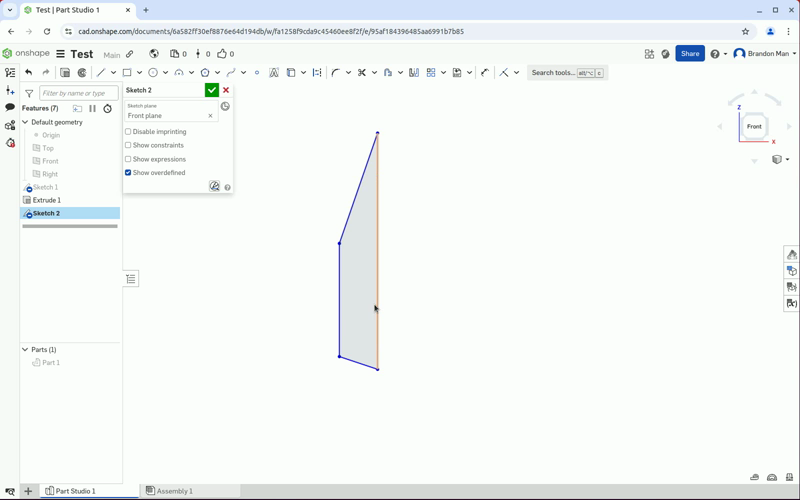
scroll(6)
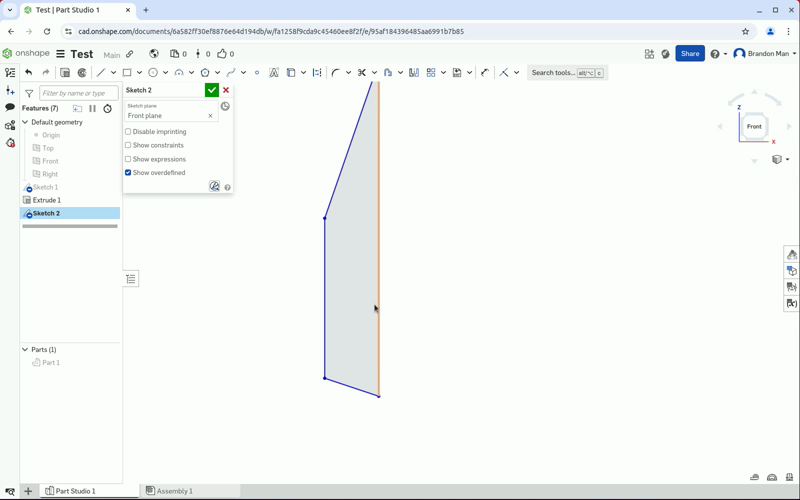
scroll(6)
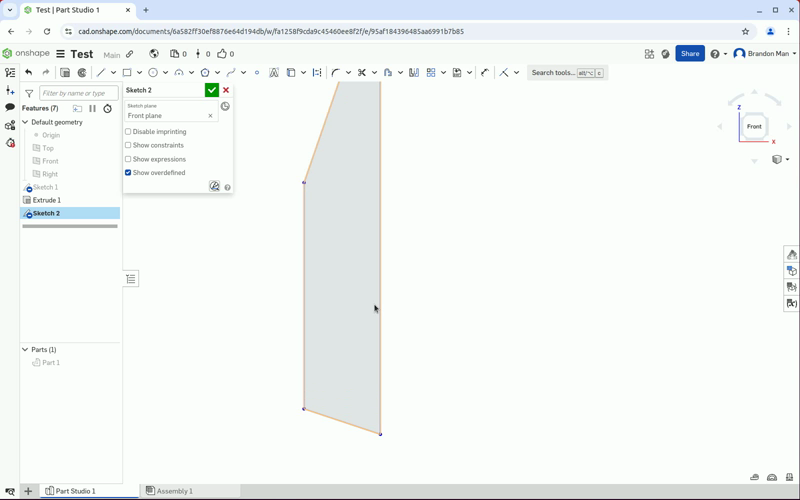
scroll(6)
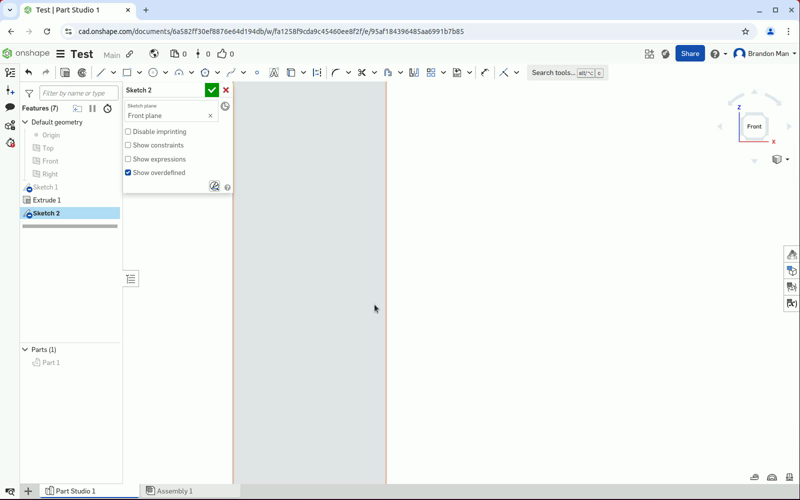
click(374, 304)
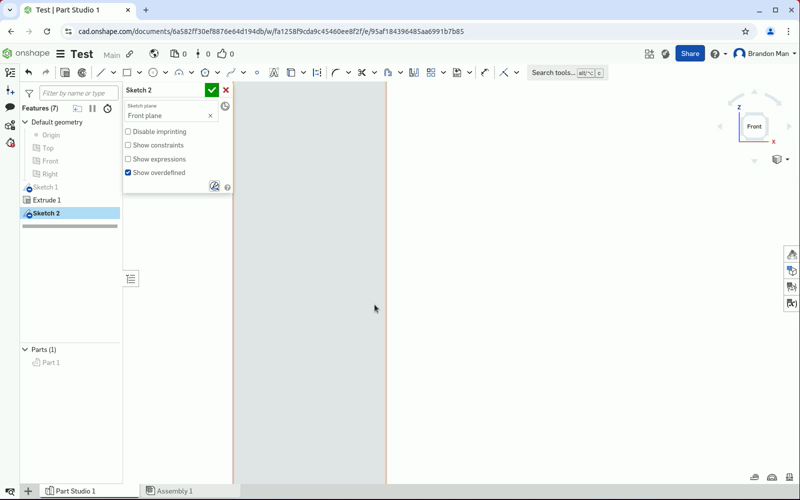
scroll(-6)
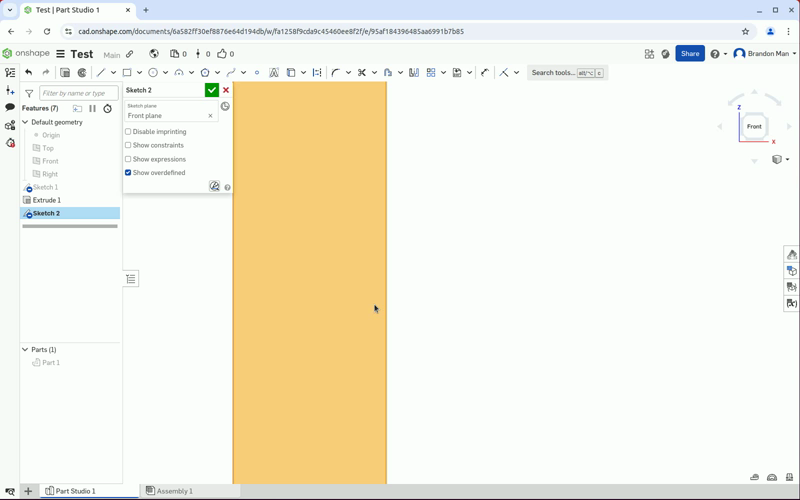
scroll(-6)
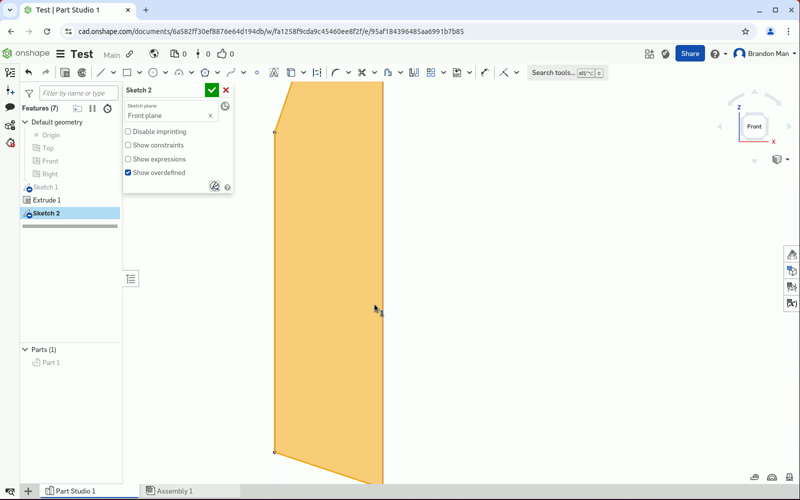
scroll(-6)
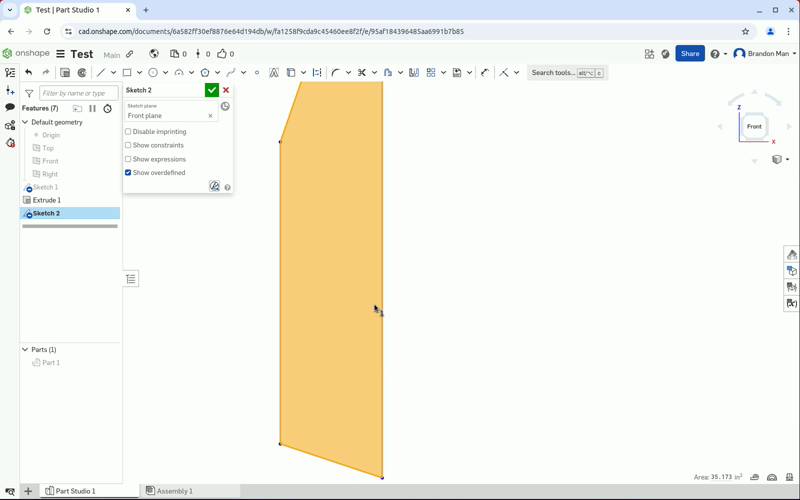
scroll(-6)
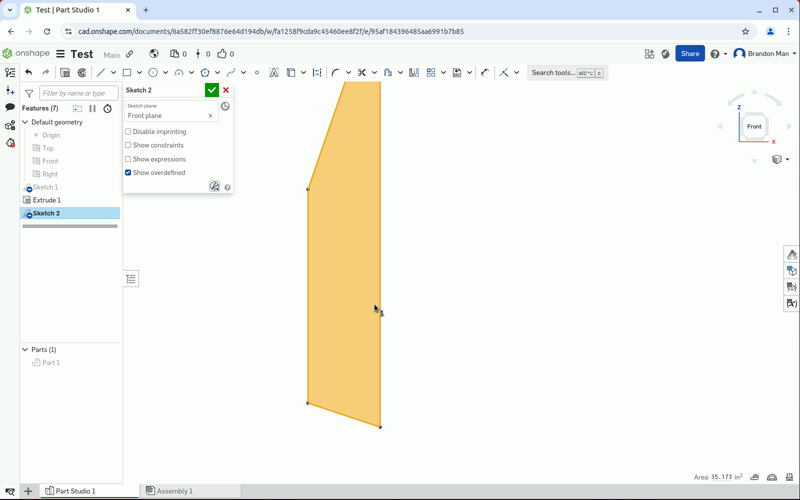
scroll(-6)
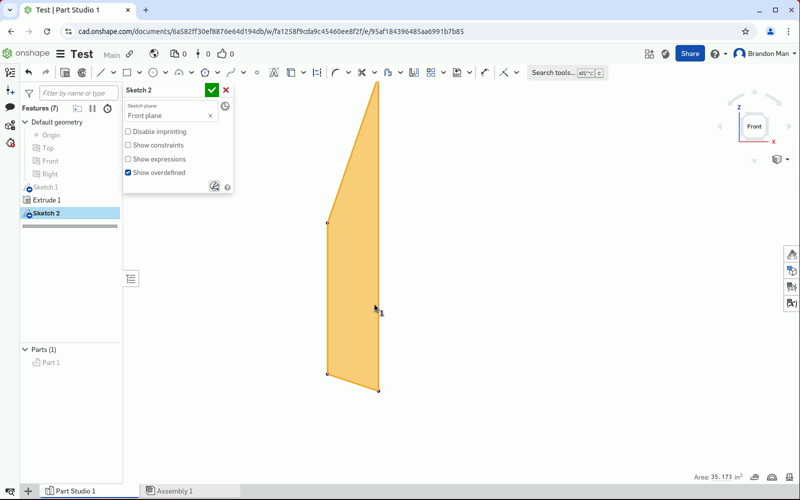
scroll(-6)
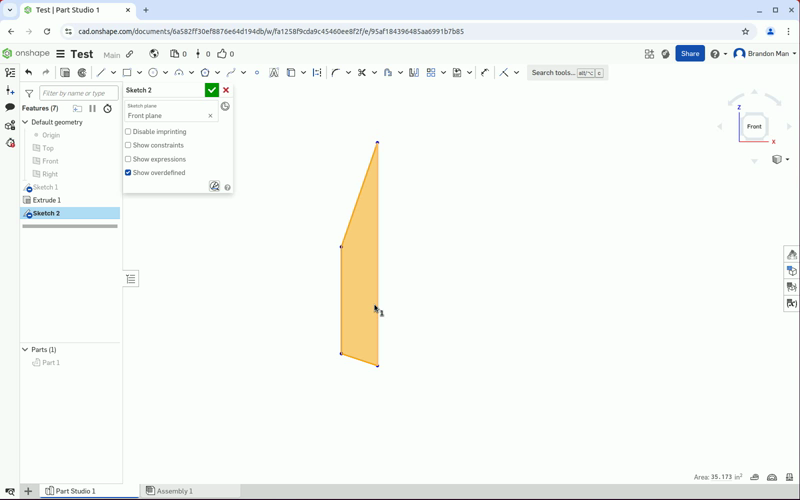
scroll(-6)
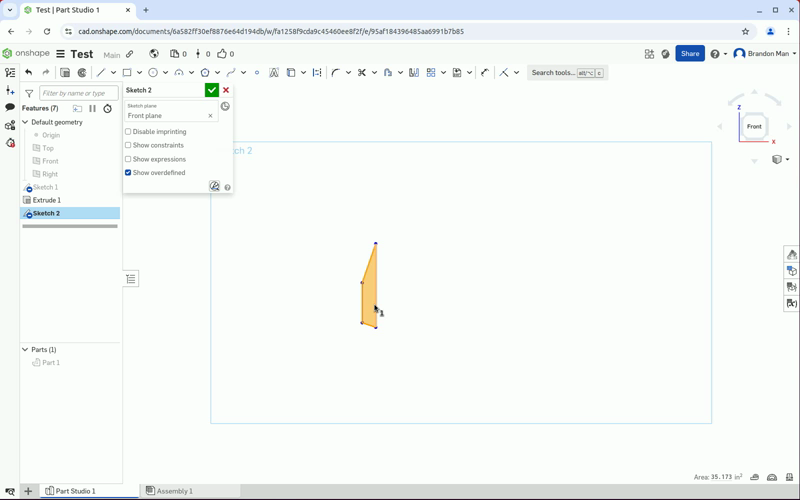
mouse_move(73, 352)
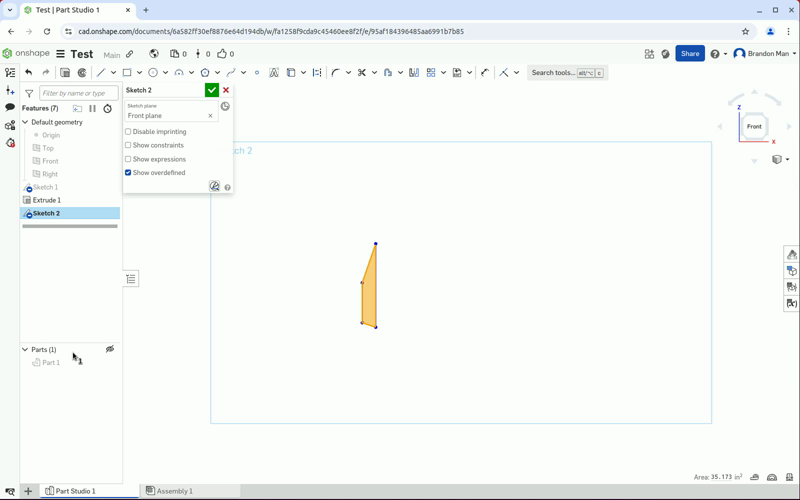
key(shift+y)
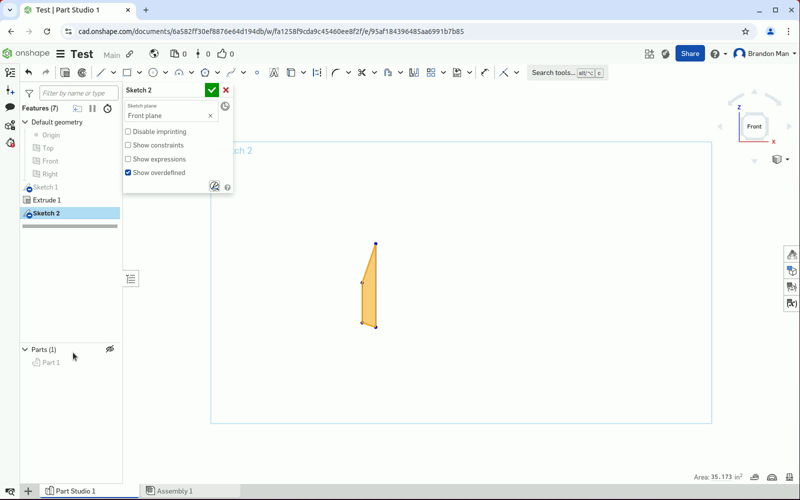
key(shift+e)
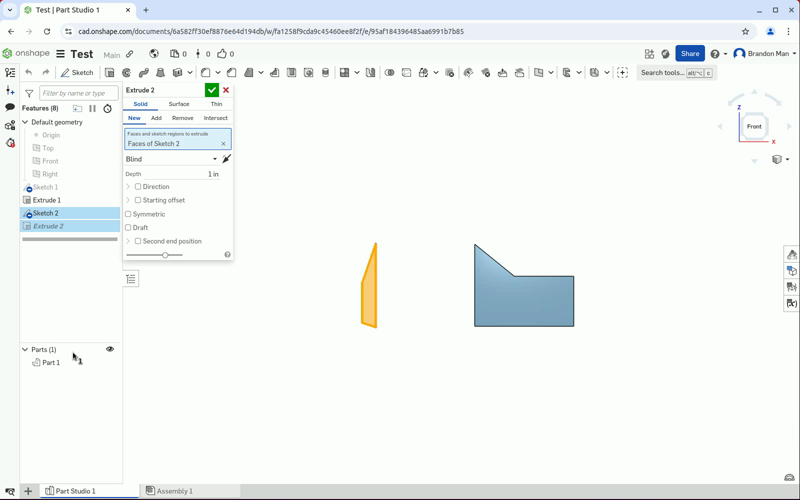
mouse_move(143, 106)
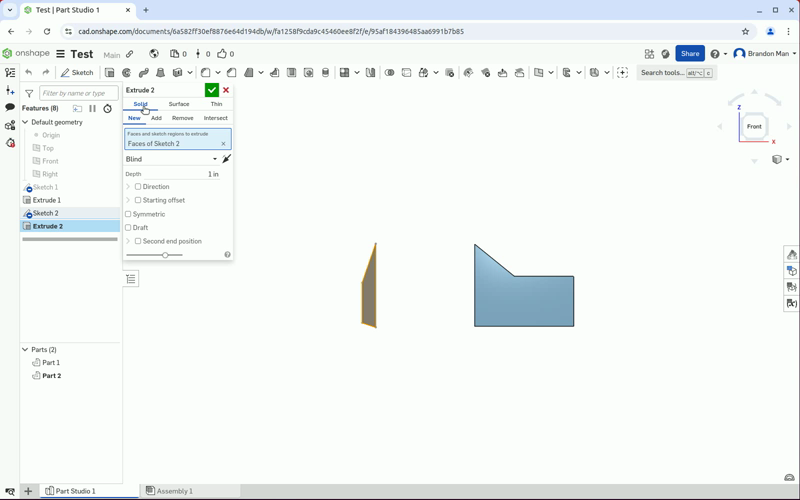
click(143, 106)
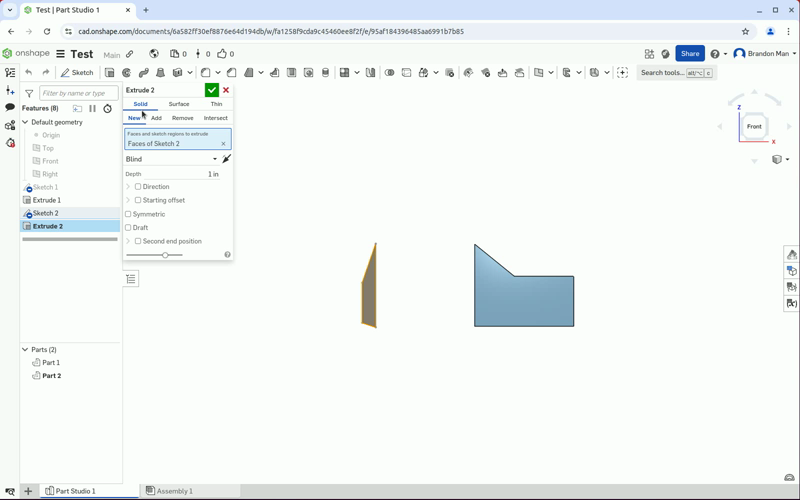
mouse_move(137, 120)
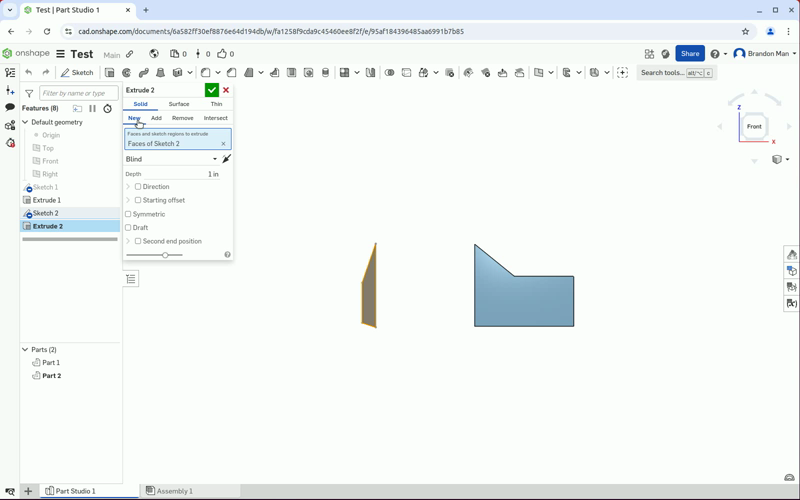
click(137, 120)
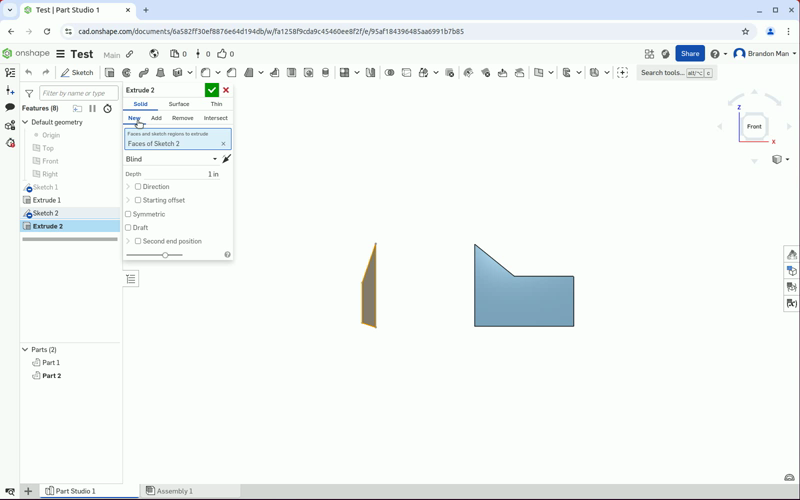
key(tab, 4)
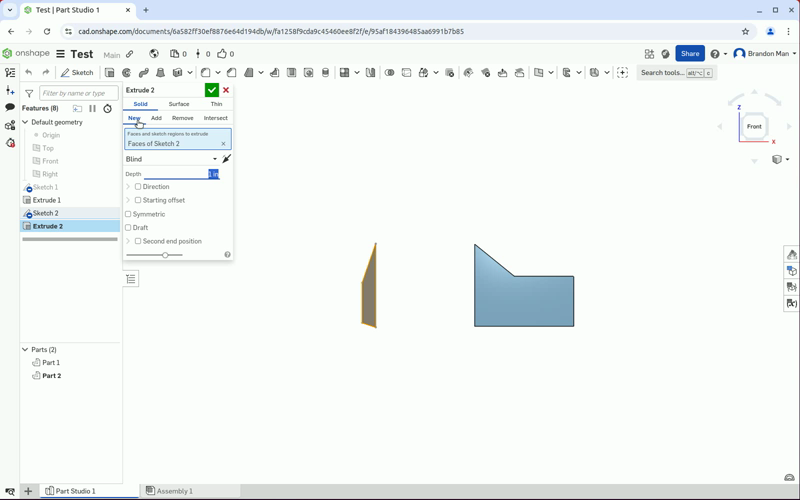
text(21.664)
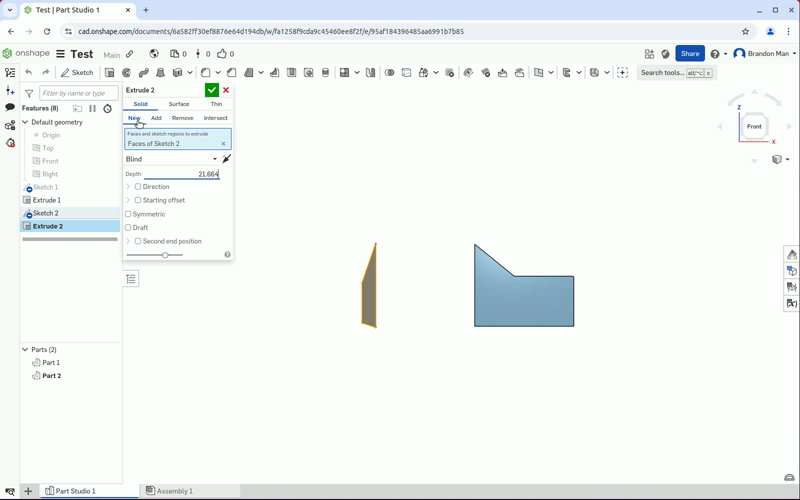
key(enter)
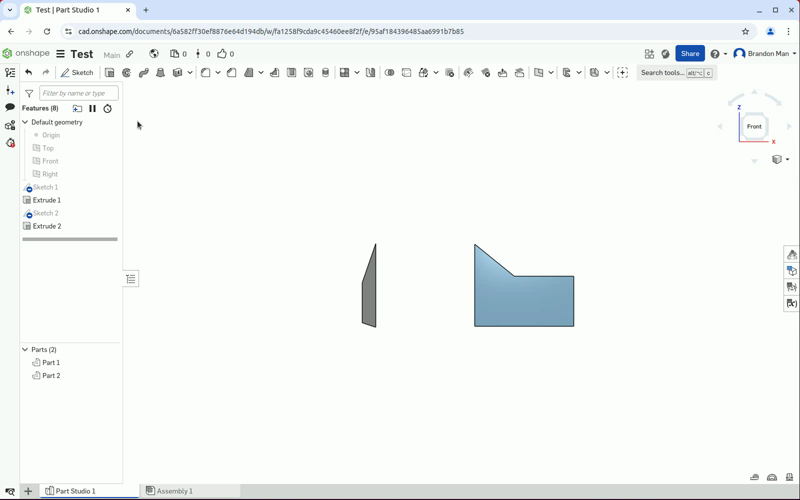
key(shift+h)
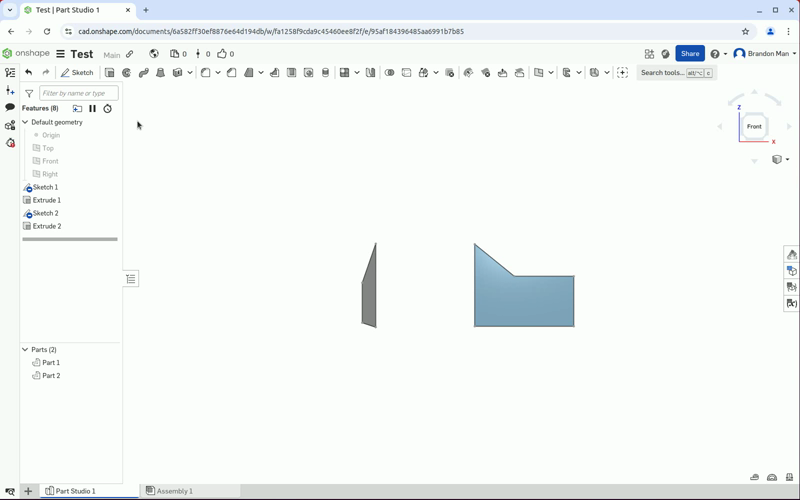
key(shift+h)
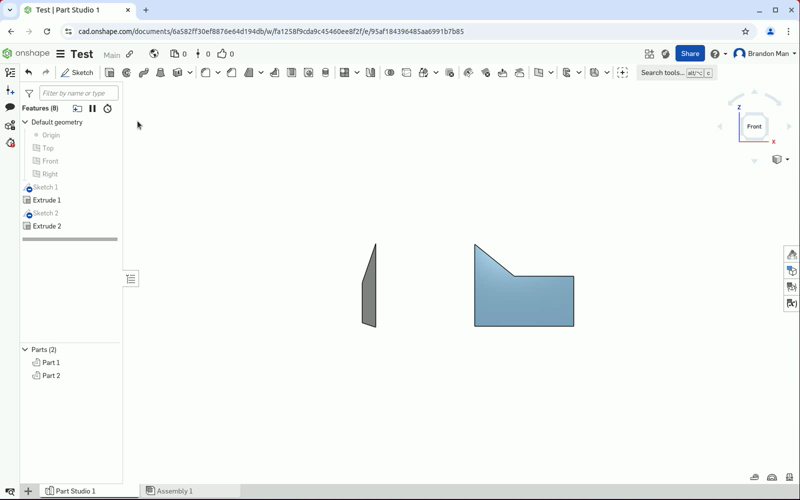
mouse_move(73, 189)
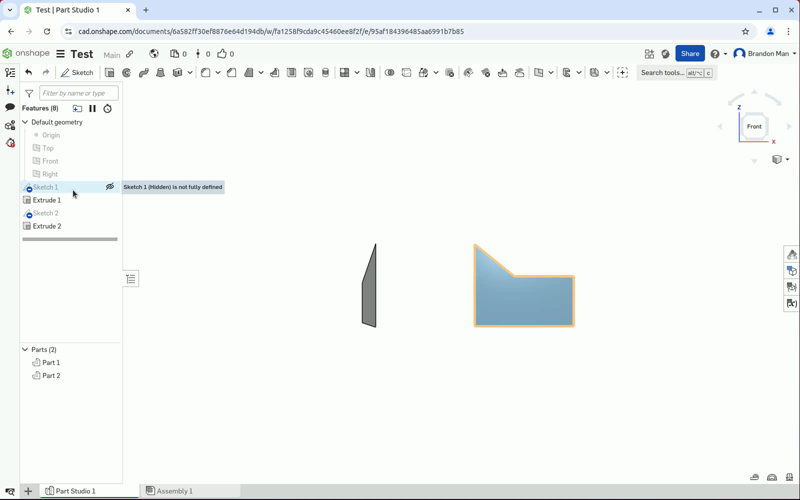
click(73, 189)
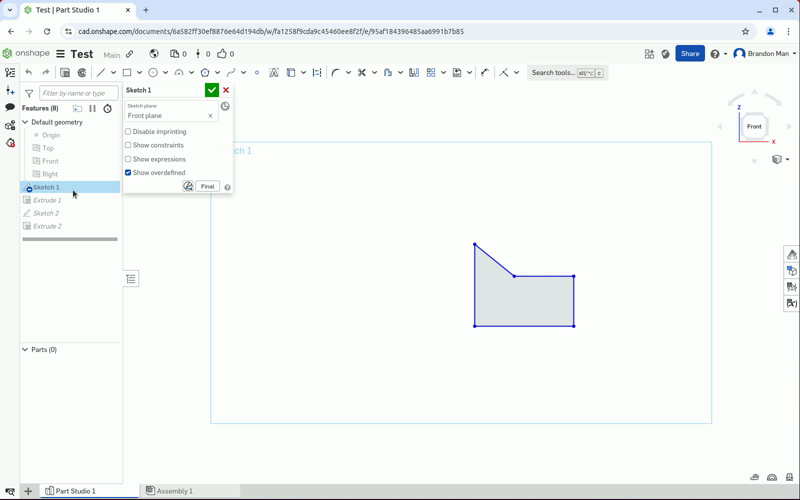
mouse_move(229, 92)
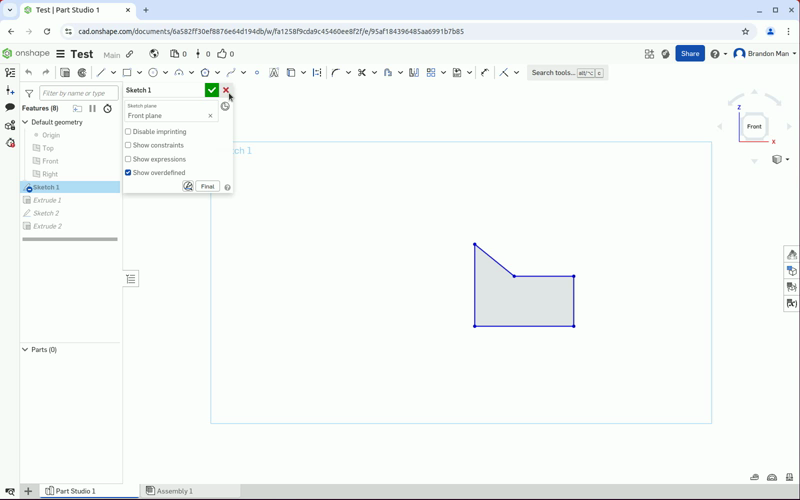
click(229, 92)
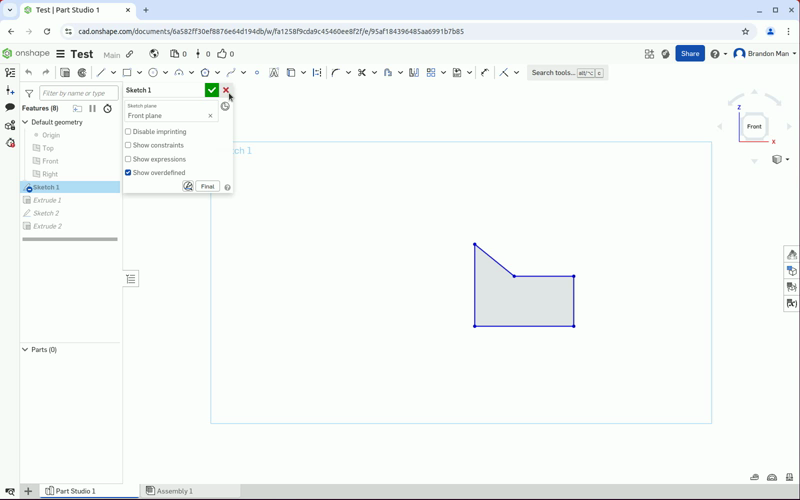
key(shift+s)
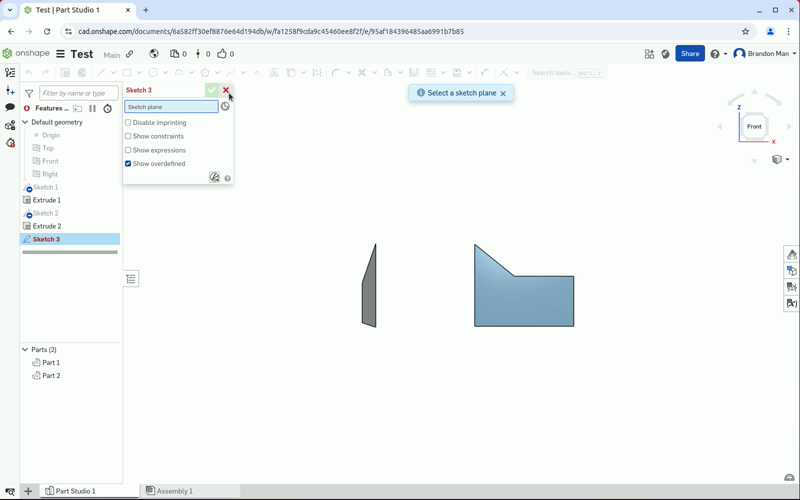
mouse_move(73, 163)
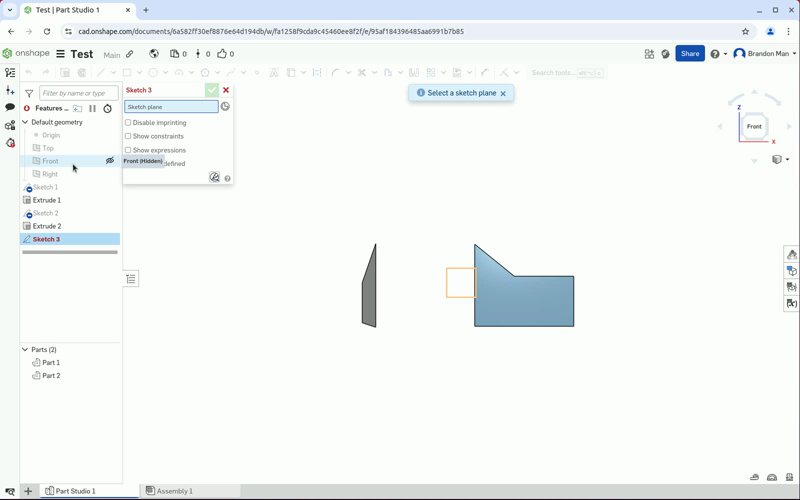
click(73, 163)
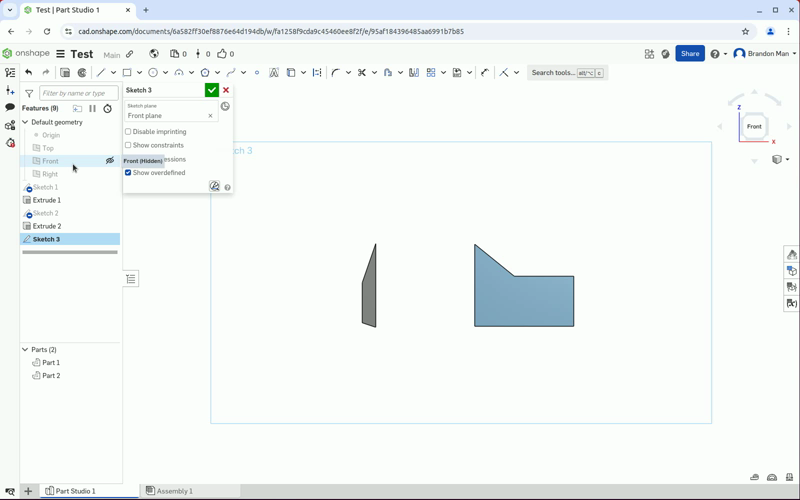
mouse_move(73, 352)
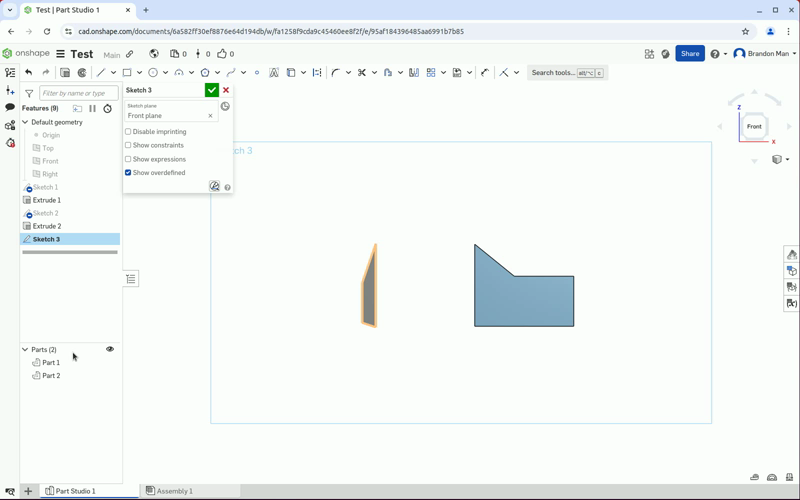
key(y)
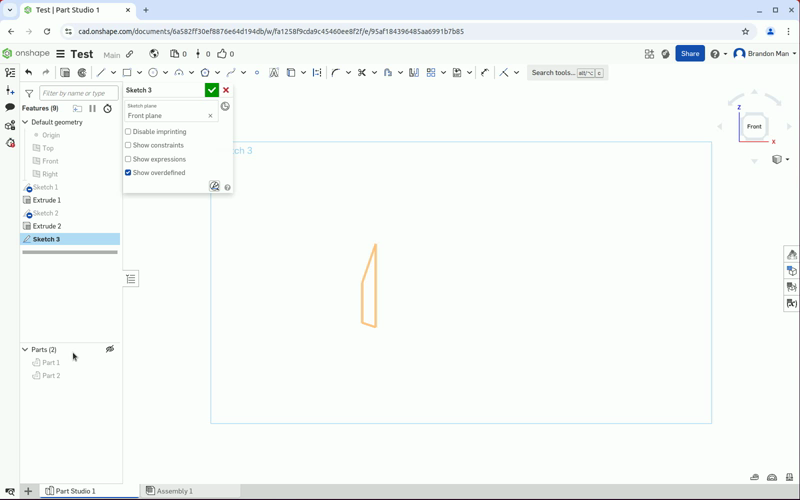
key(l)
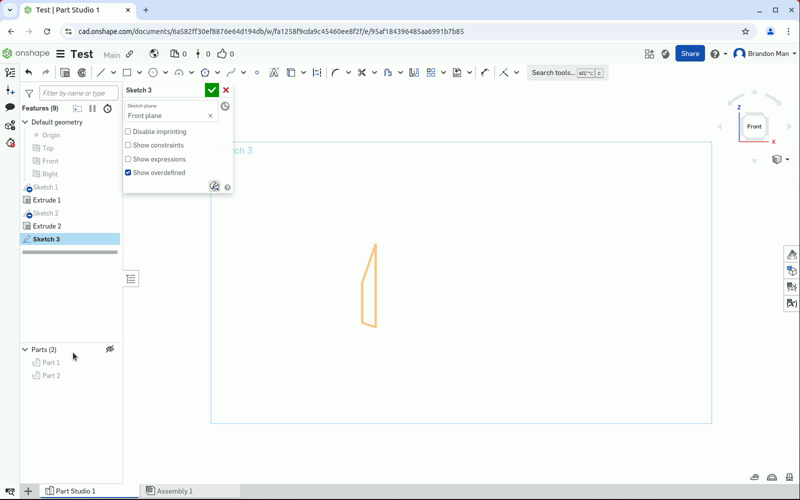
key_down(shift)
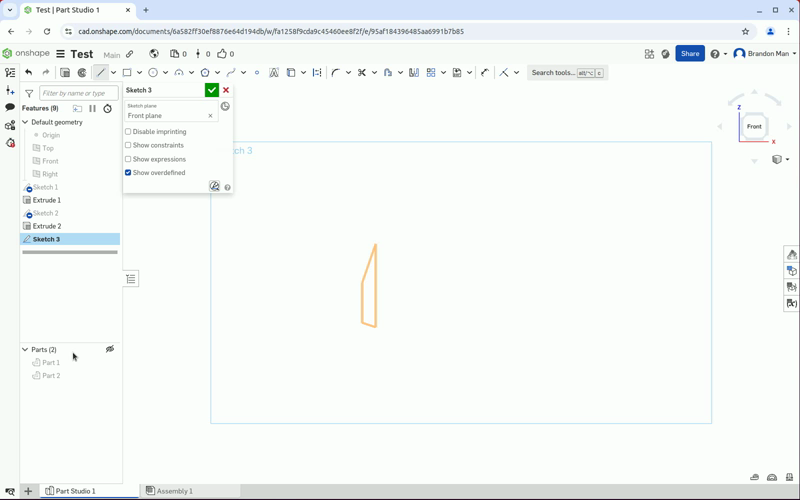
mouse_move(375, 326)
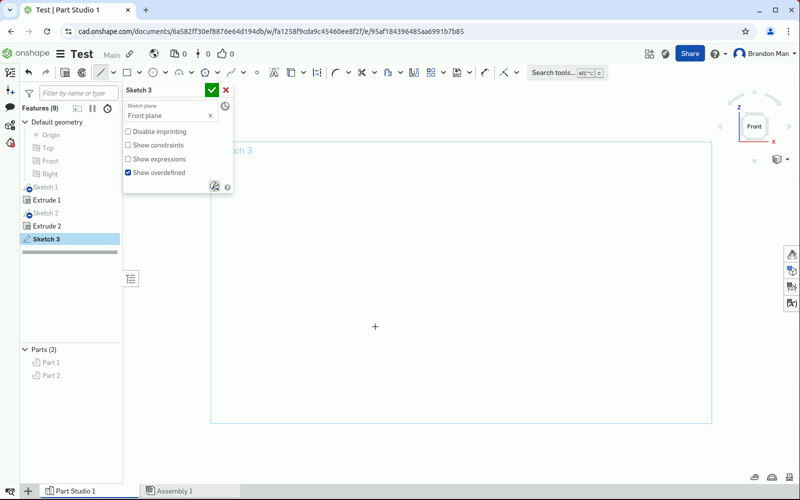
click(375, 326)
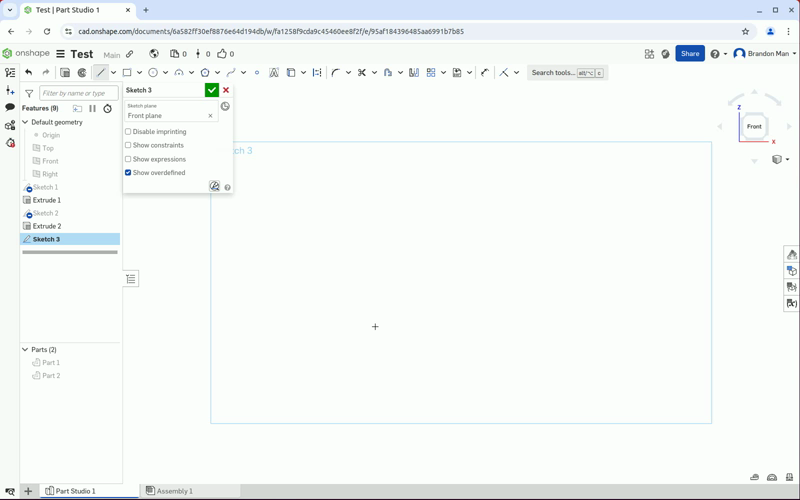
key_up(shift)
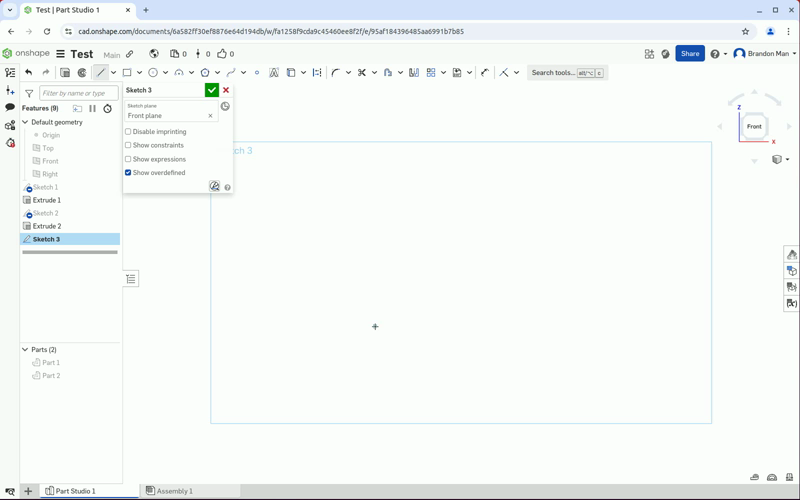
key_down(shift)
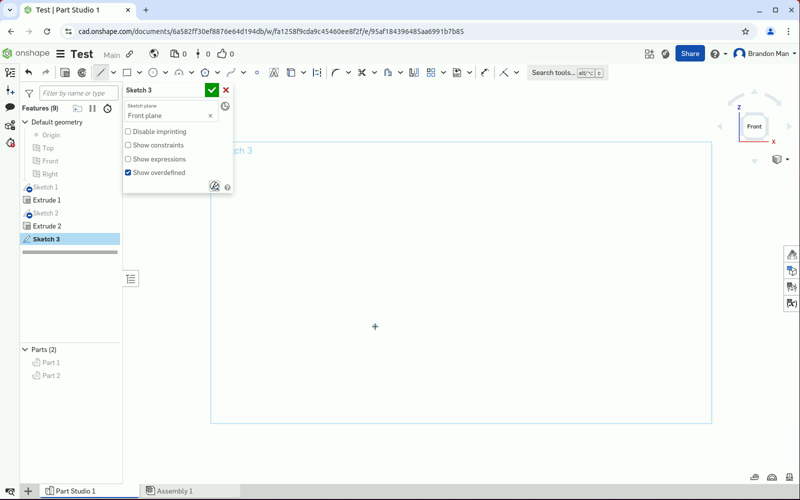
mouse_move(474, 326)
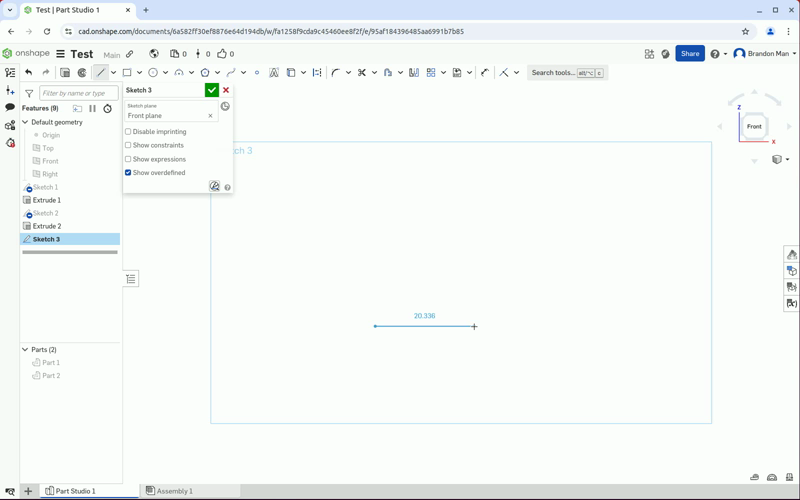
click(474, 326)
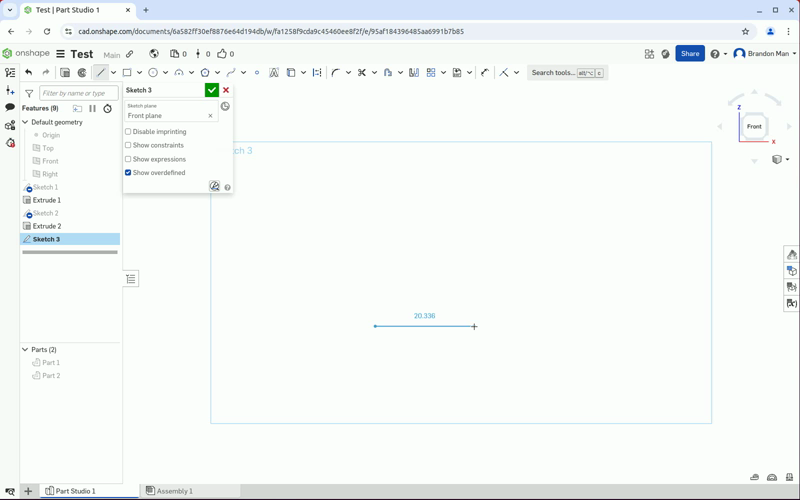
key_up(shift)
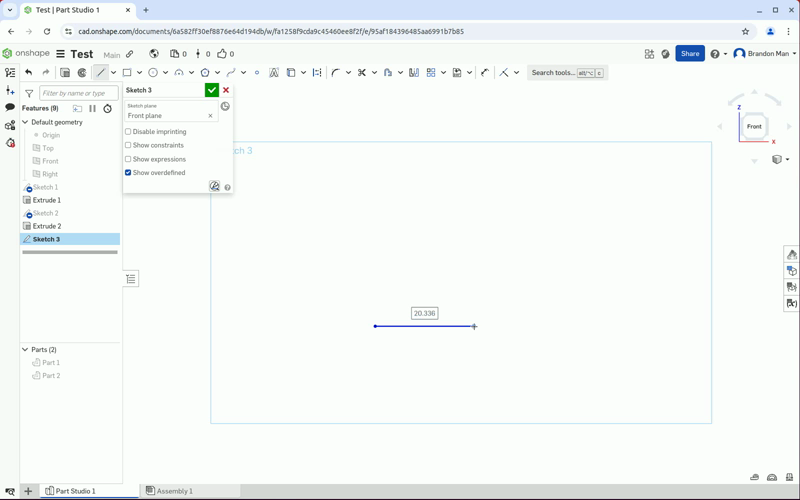
key_down(shift)
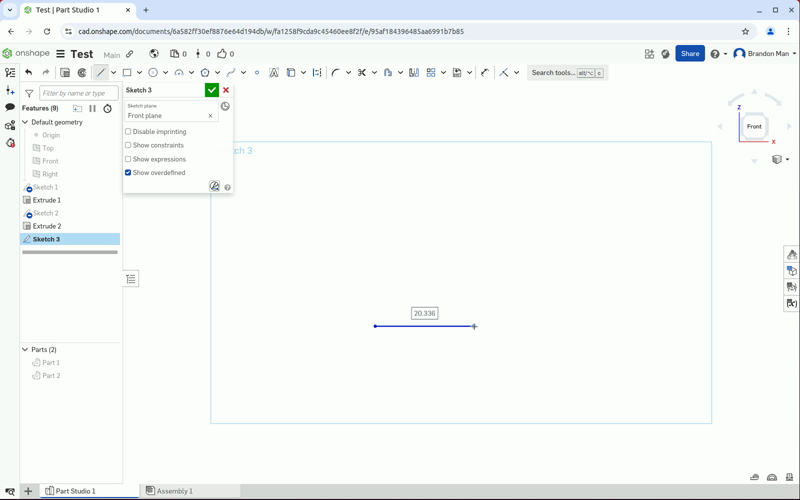
mouse_move(474, 244)
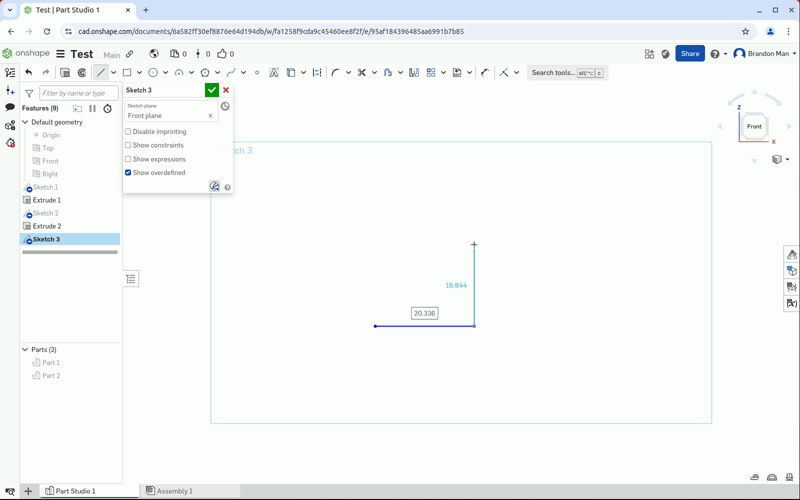
click(474, 244)
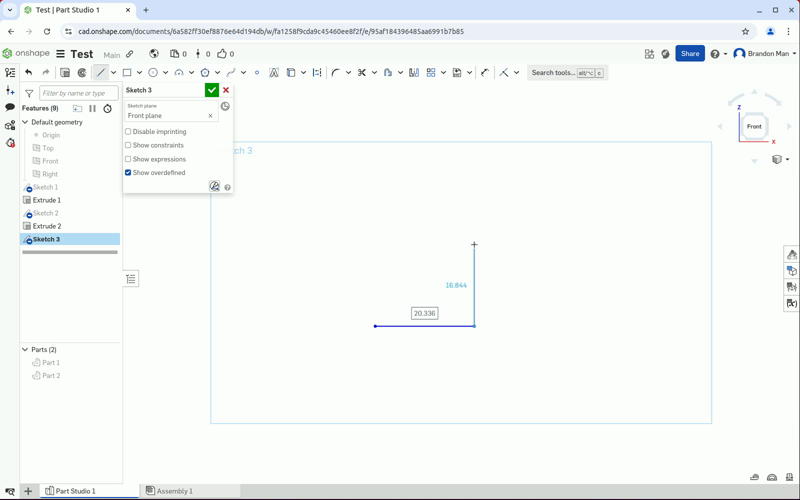
key_up(shift)
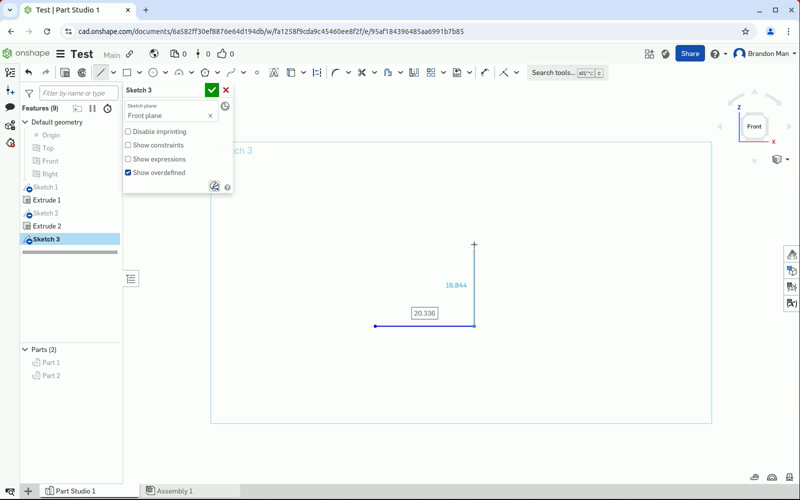
key_down(shift)
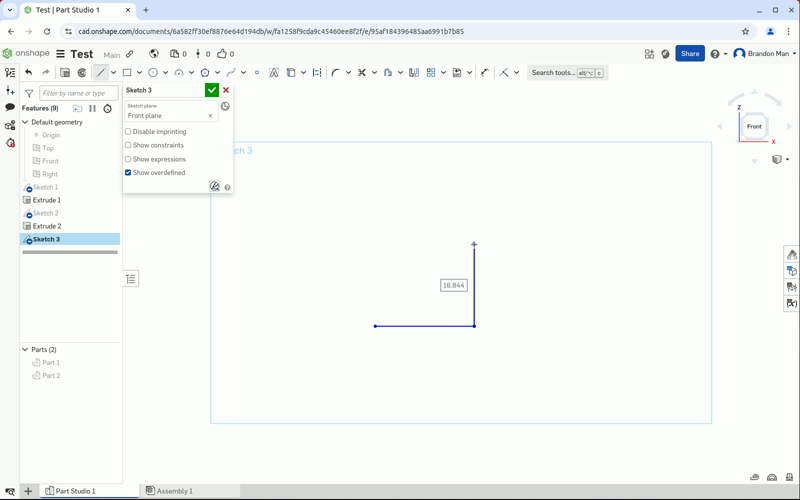
mouse_move(375, 244)
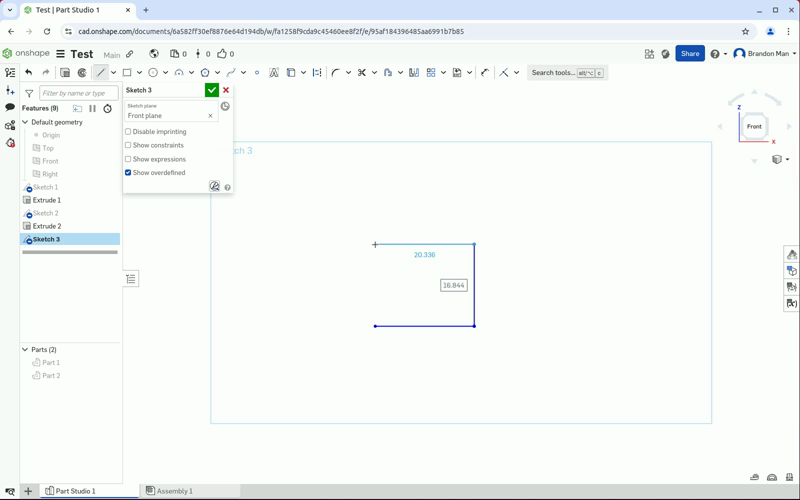
click(375, 244)
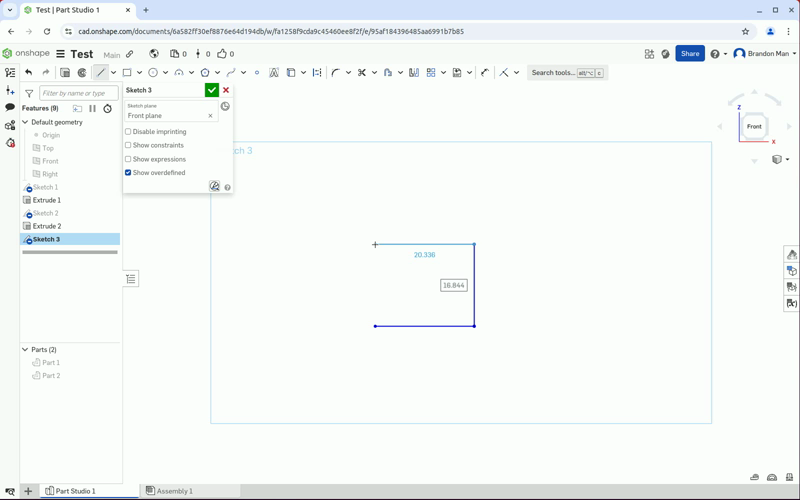
key_up(shift)
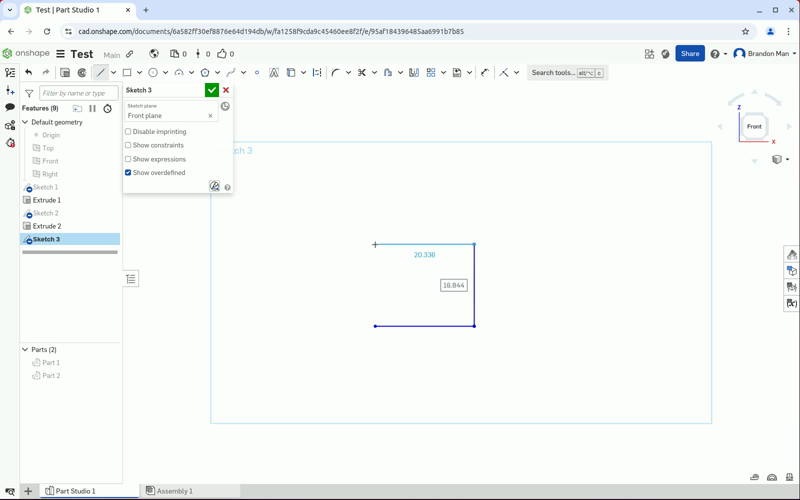
key_down(shift)
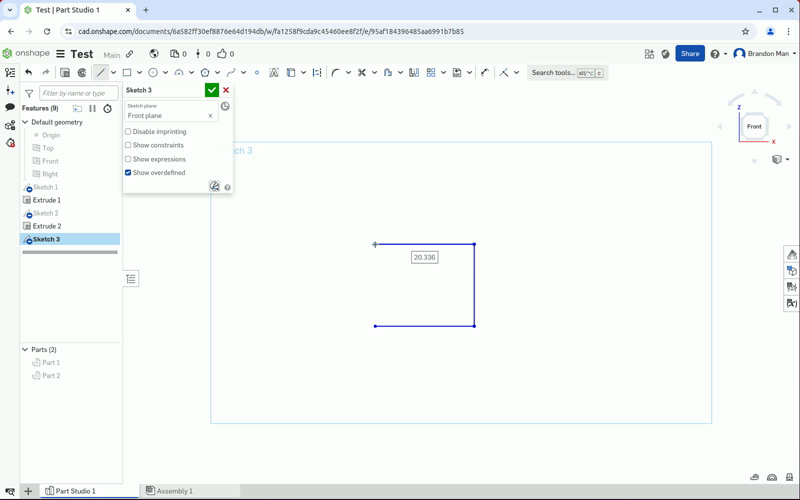
mouse_move(375, 326)
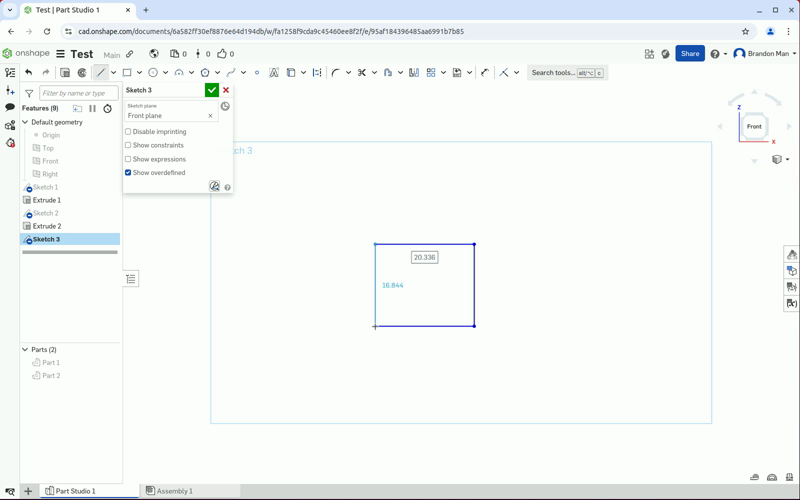
key_up(shift)
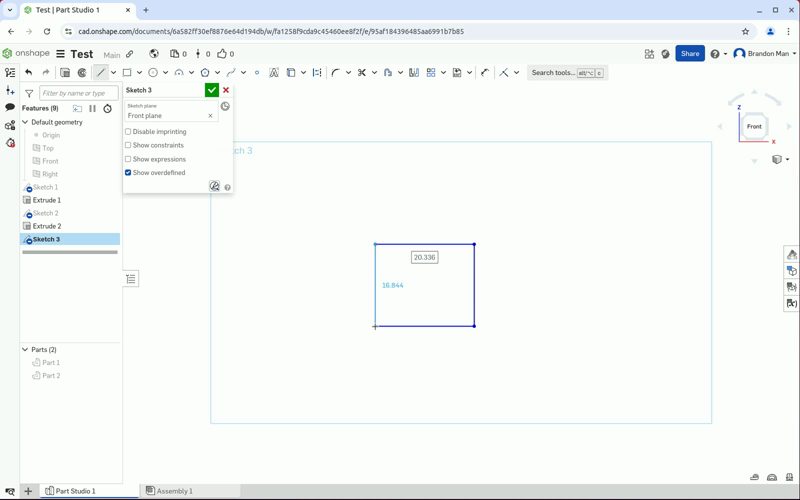
click(375, 326)
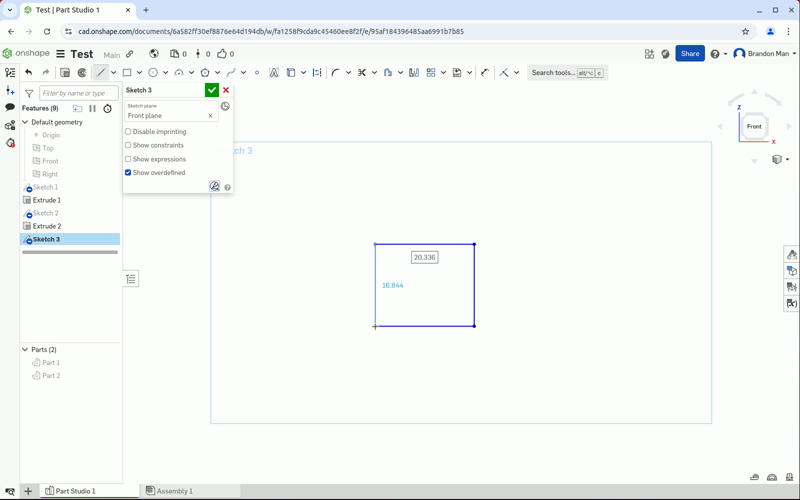
key(esc)
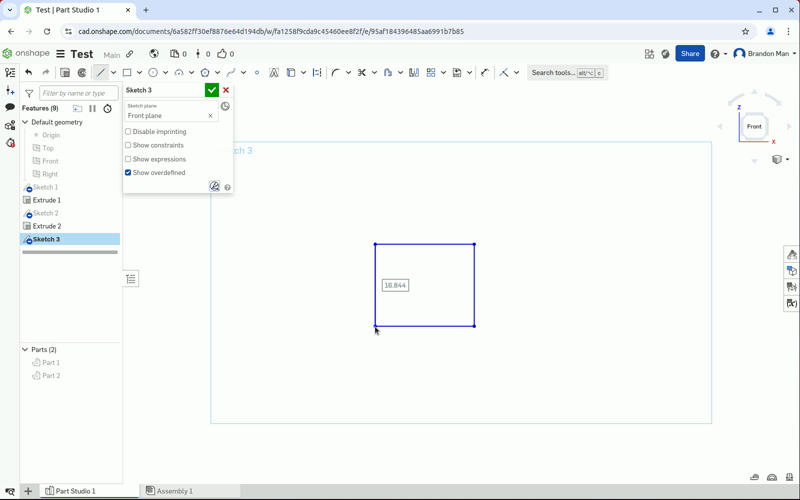
mouse_move(435, 306)
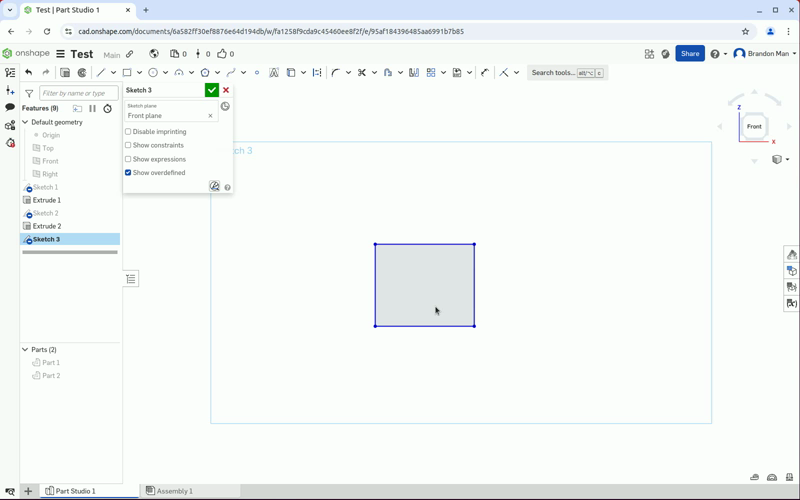
click(435, 306)
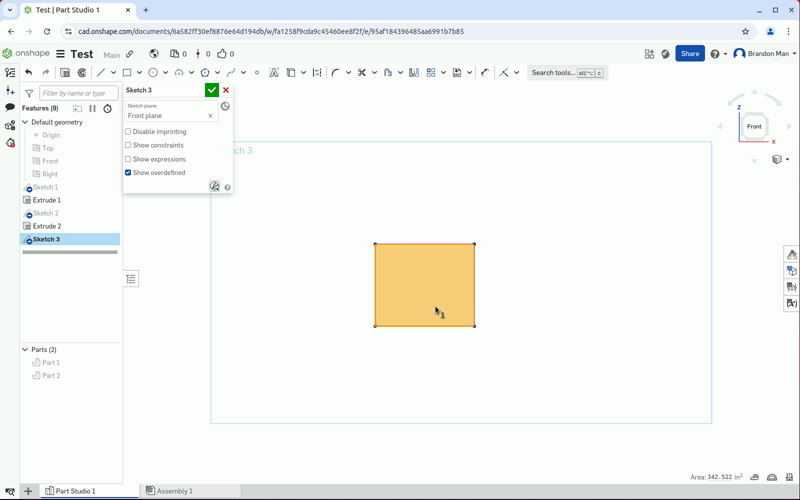
mouse_move(73, 352)
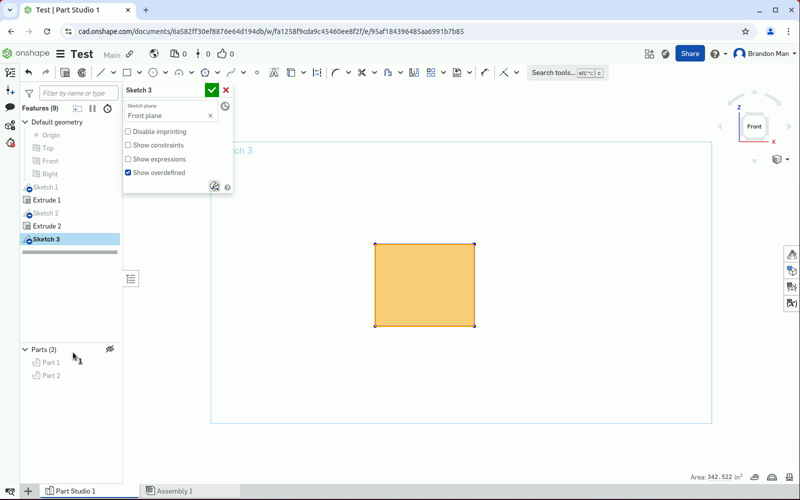
key(shift+y)
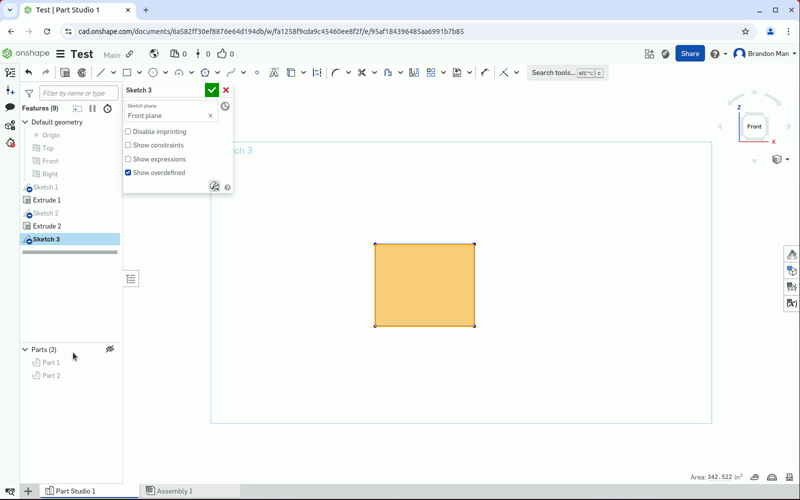
key(shift+e)
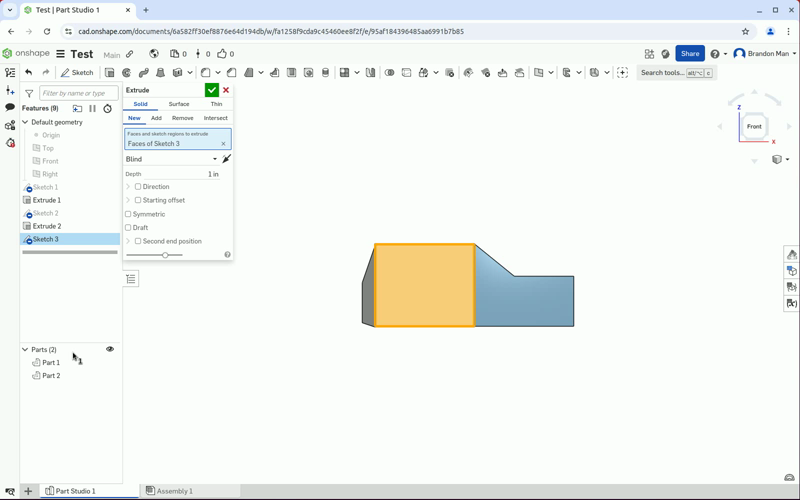
mouse_move(143, 106)
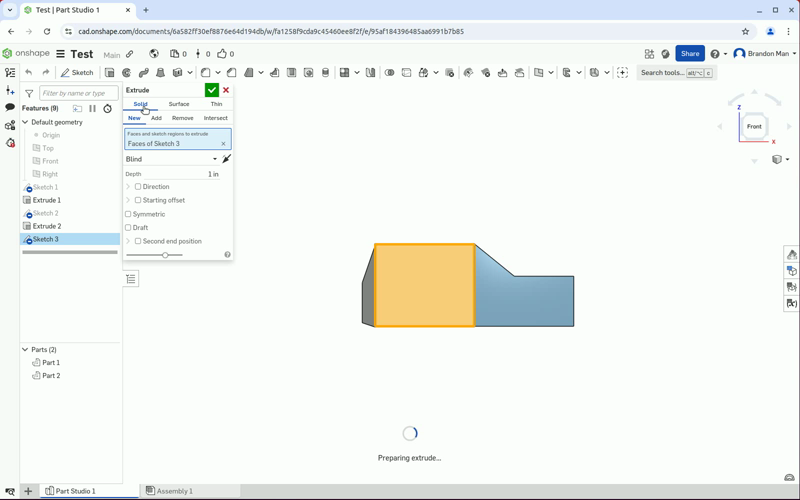
click(143, 106)
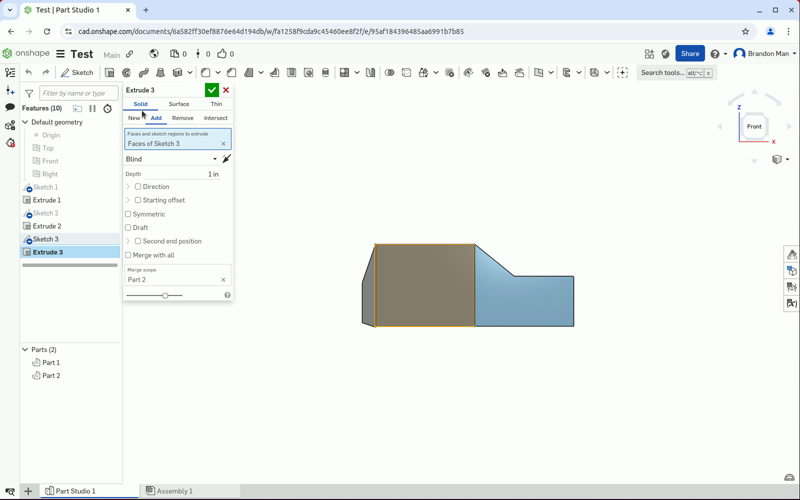
mouse_move(137, 120)
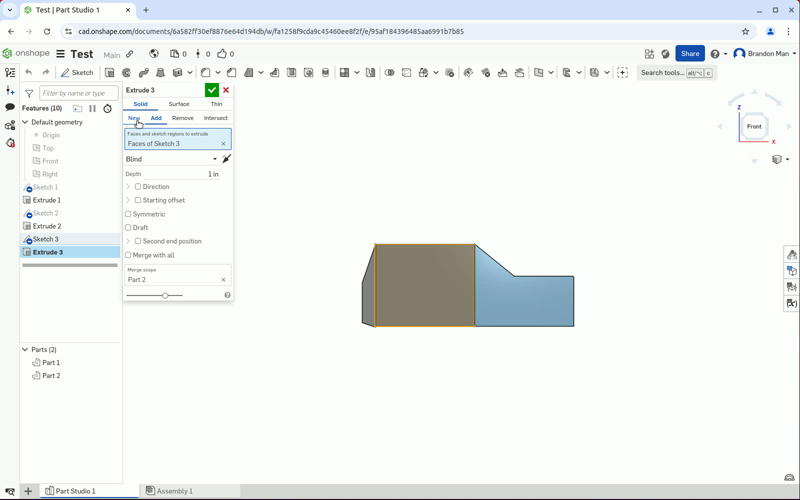
click(137, 120)
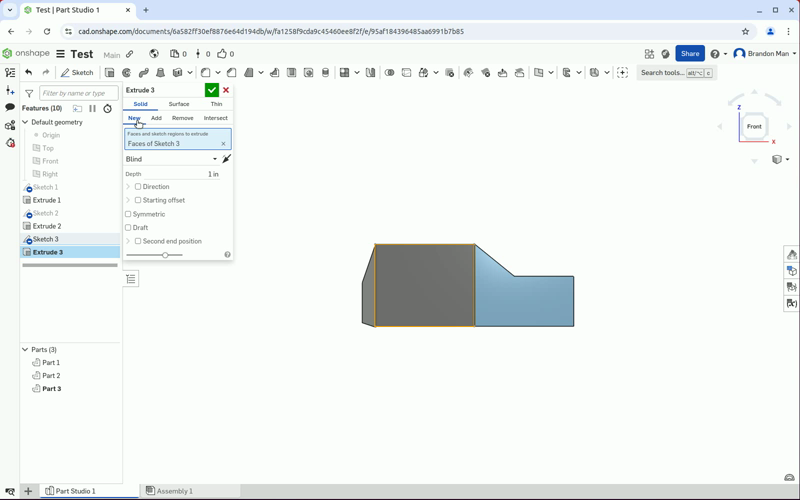
key(tab, 4)
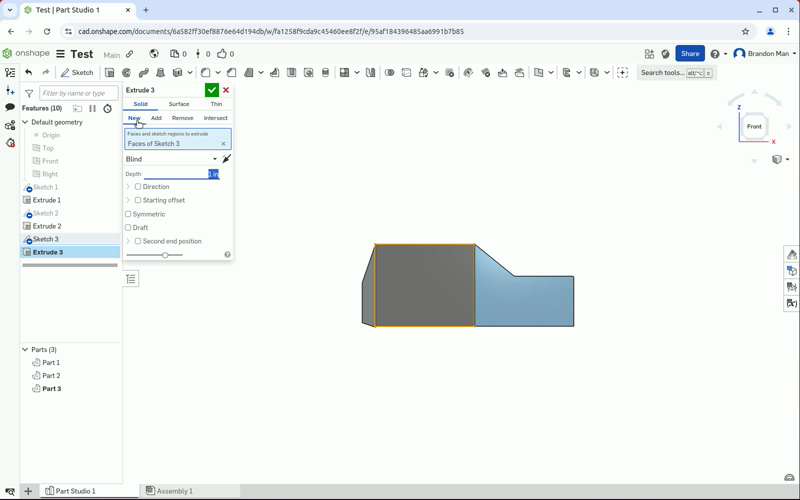
text(21.664)
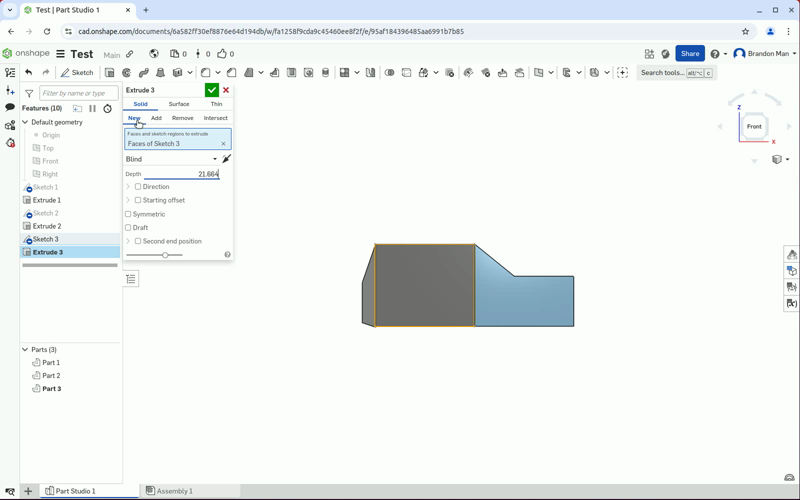
key(enter)
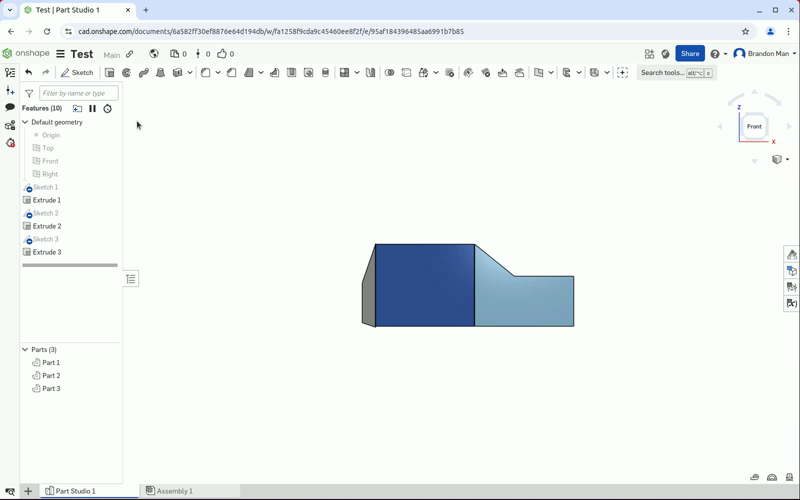
key(shift+h)
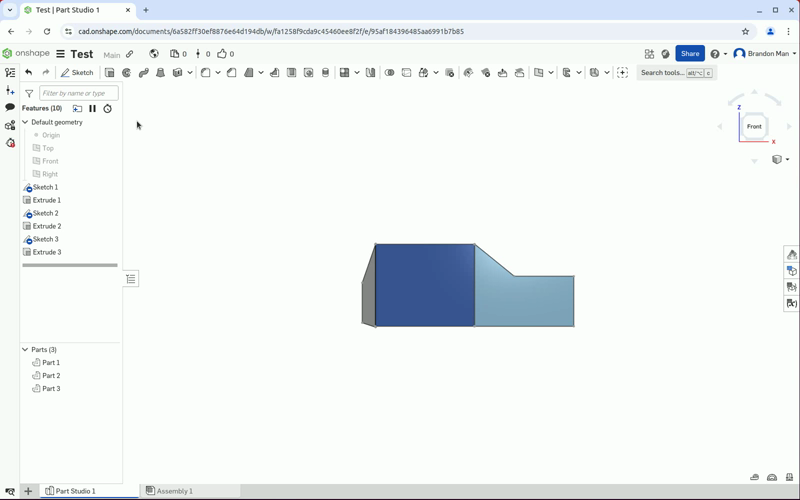
key(shift+h)
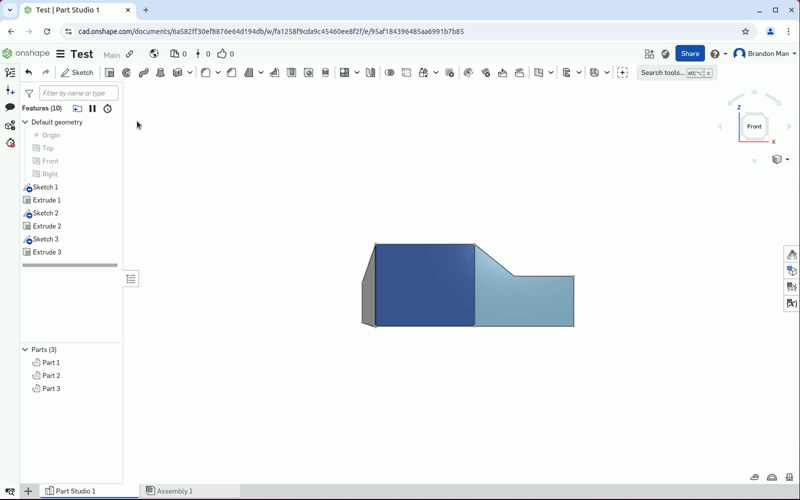
key(shift+7)
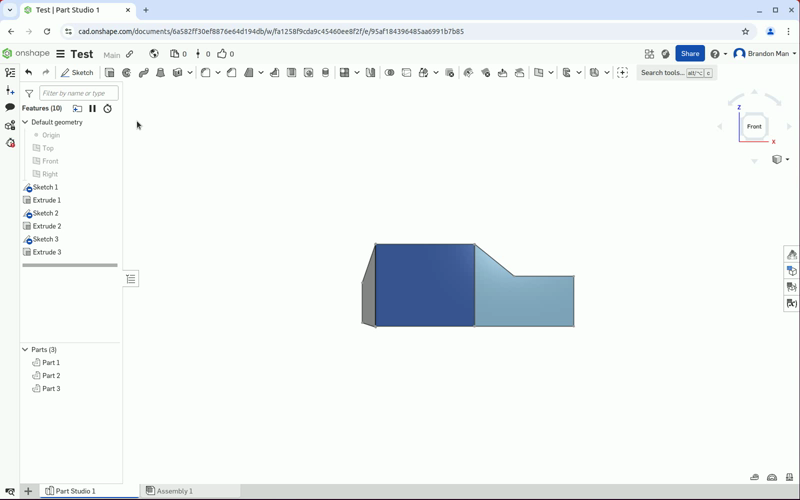
key(left, 2)
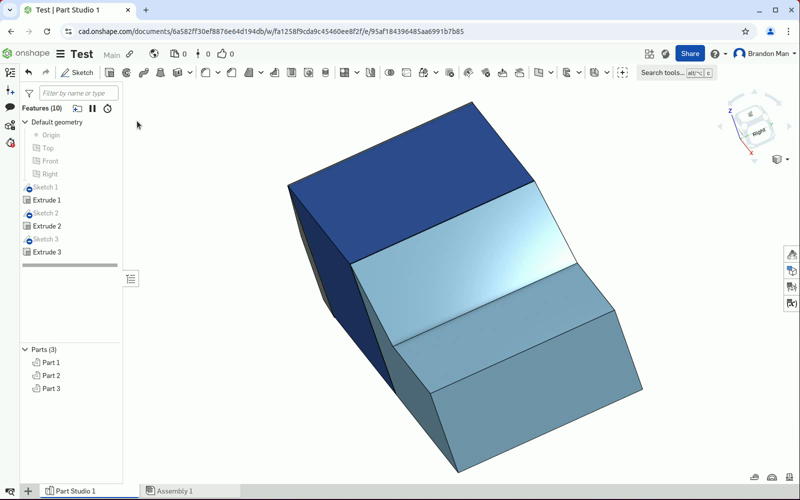
key(down, 2)
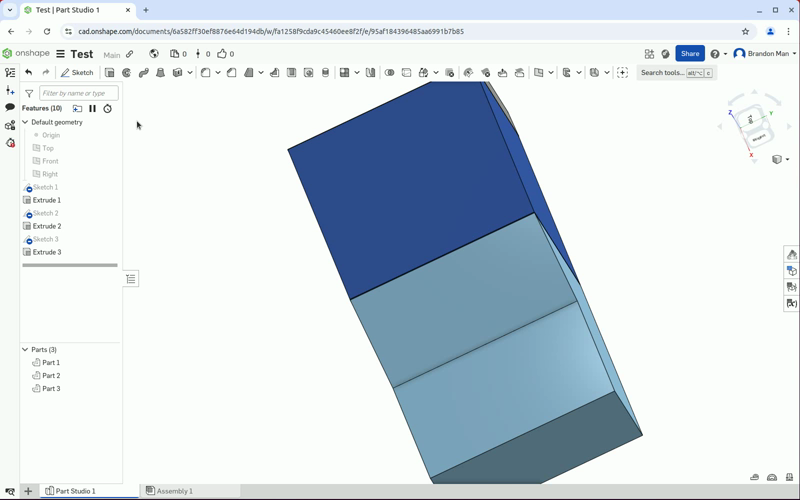
key(up, 2)
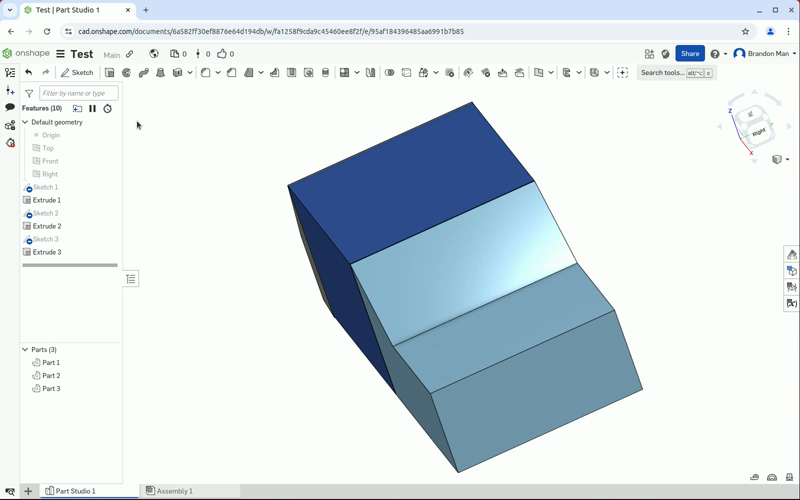
key(right, 2)
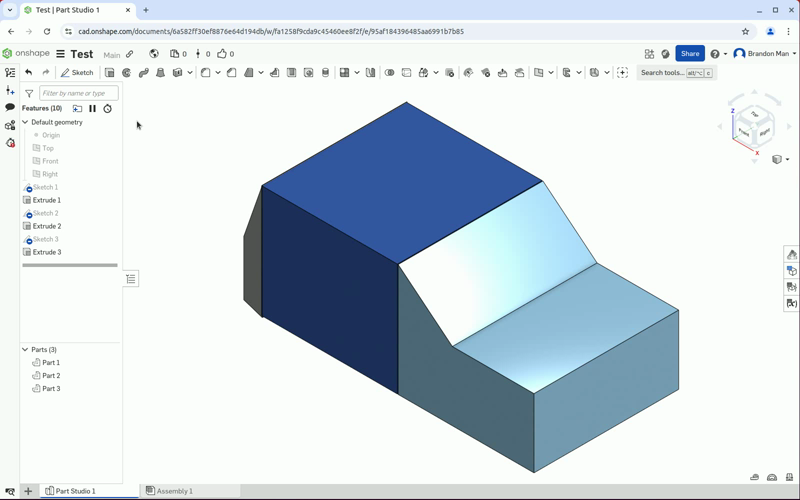
mouse_move(73, 189)
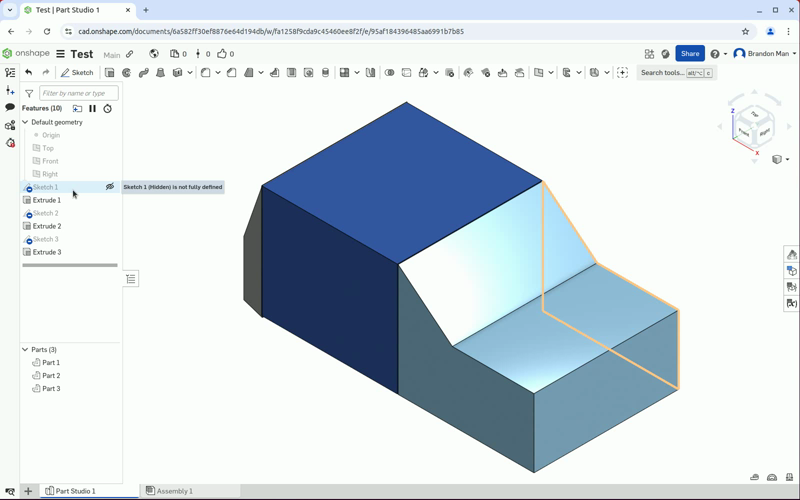
click(73, 189)